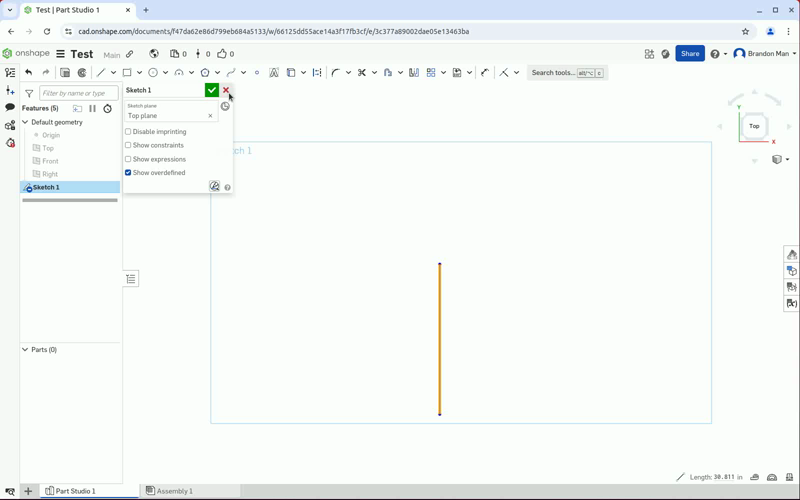
key(shift+h)
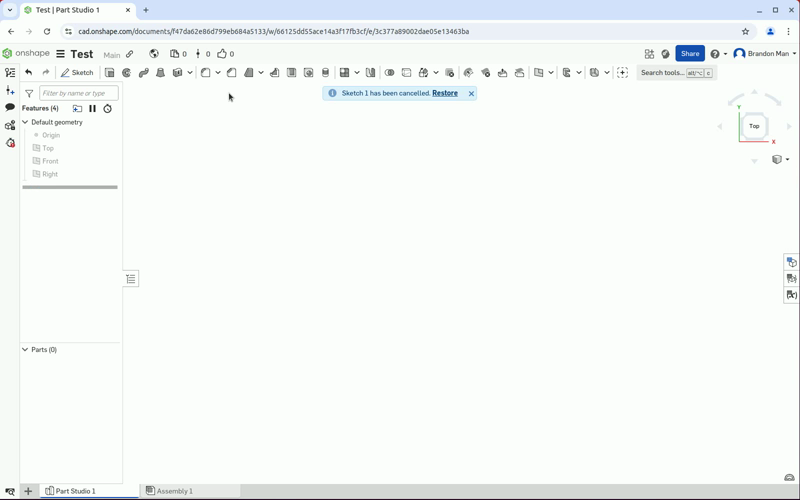
mouse_move(73, 352)
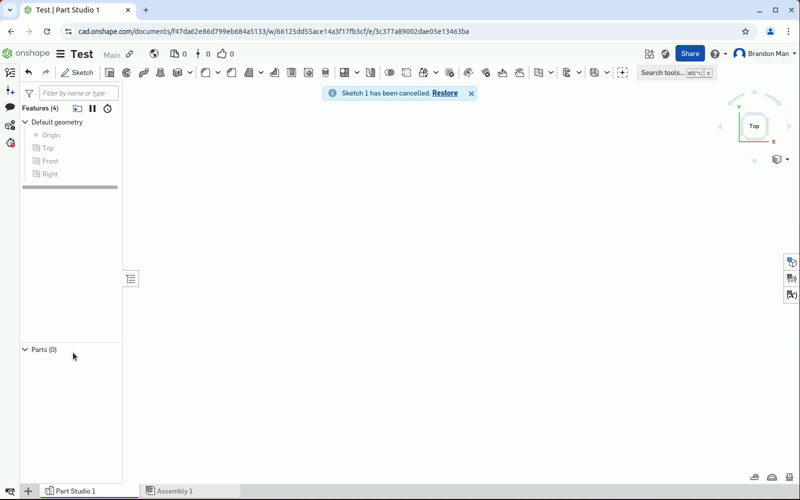
key(y)
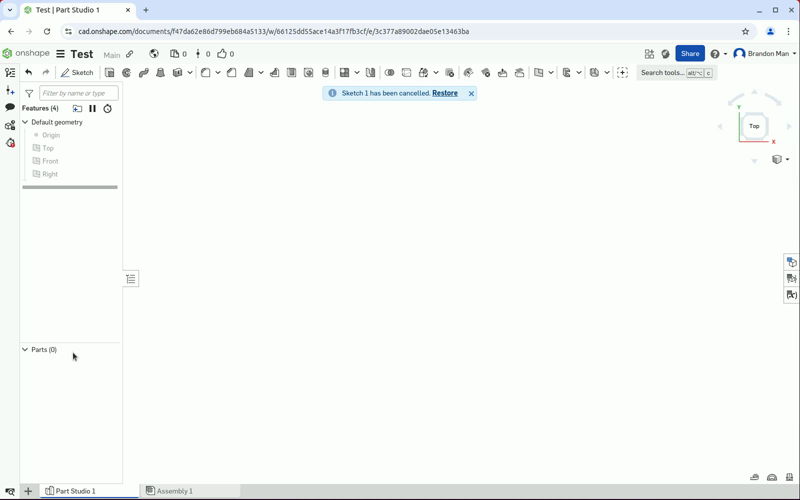
key(shift+p)
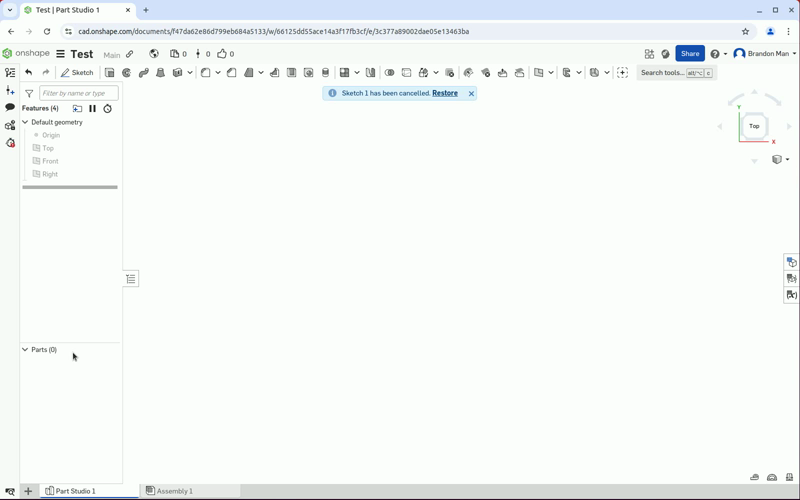
key(space)
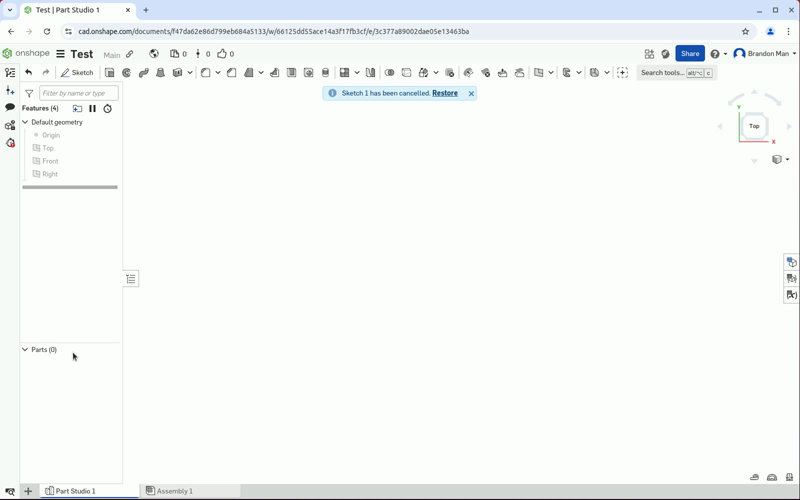
key_down(shift)
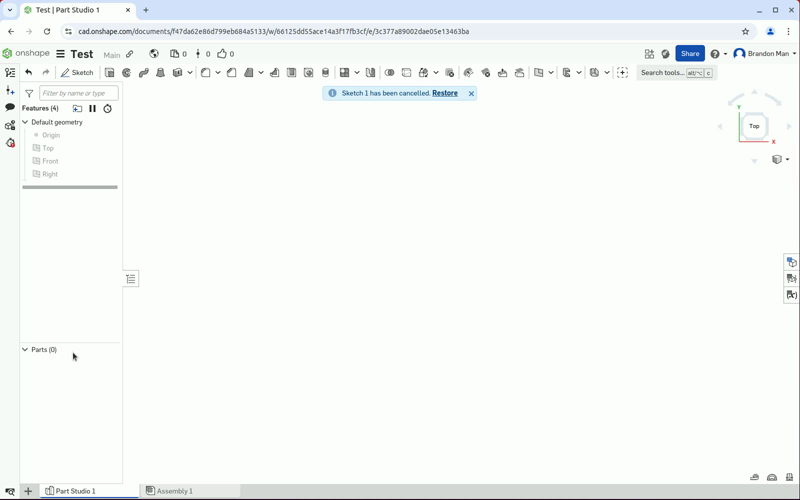
key(up)
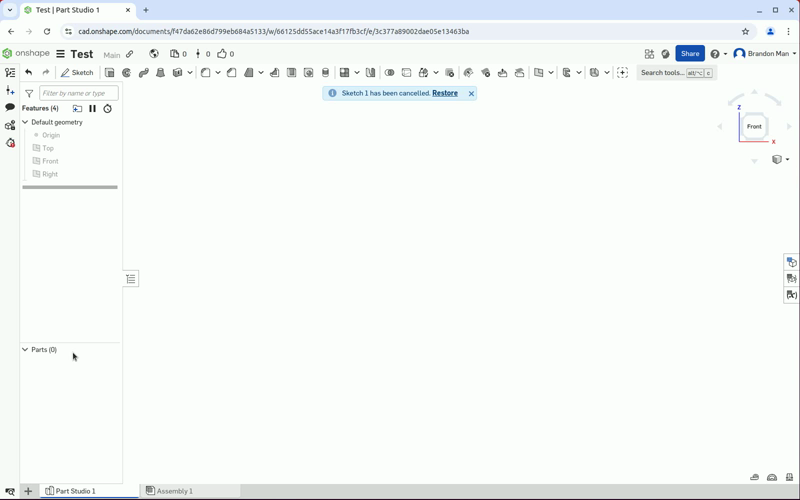
key_up(shift)
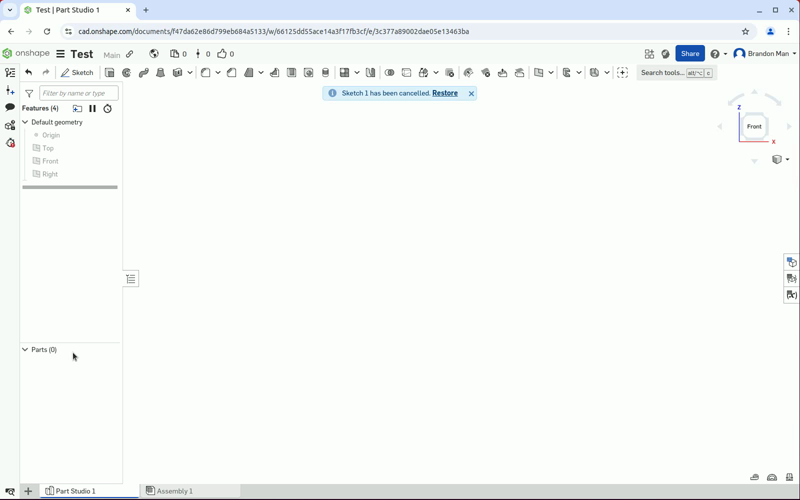
mouse_move(73, 352)
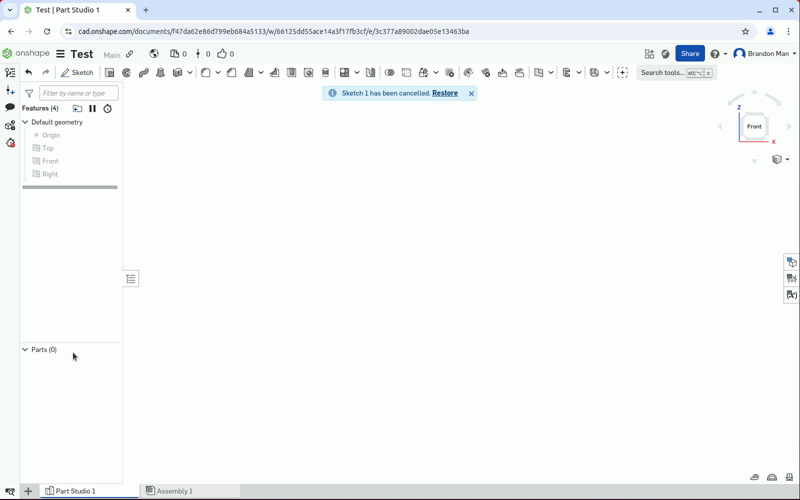
key(shift+y)
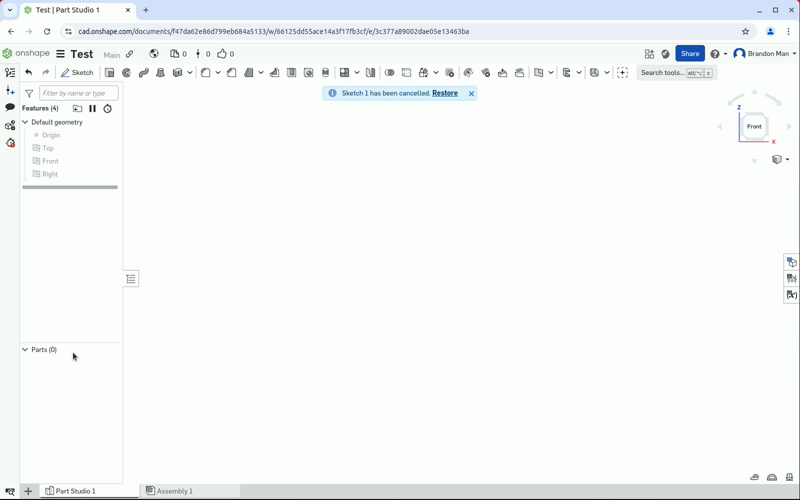
key(shift+s)
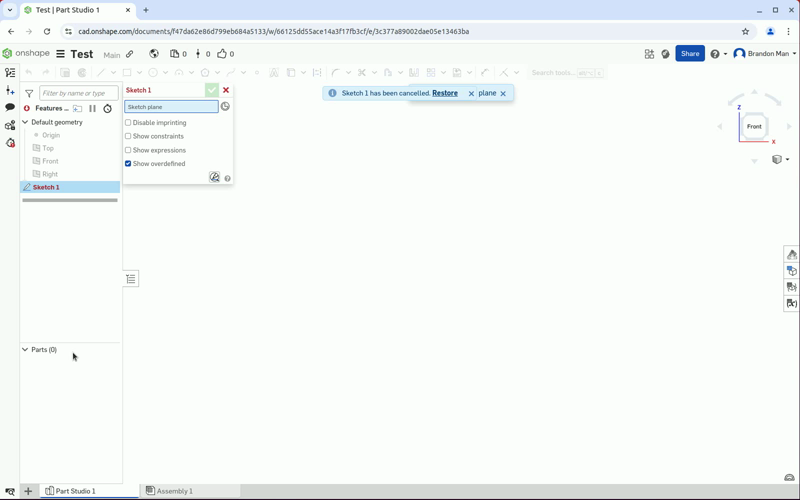
mouse_move(73, 163)
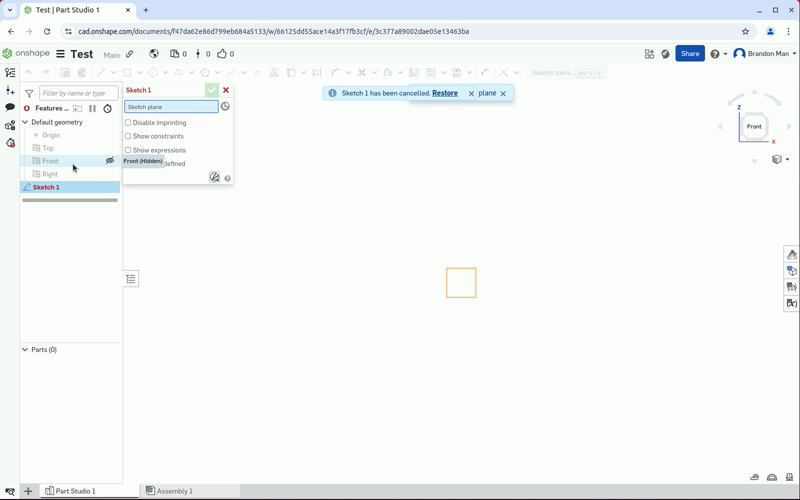
click(73, 163)
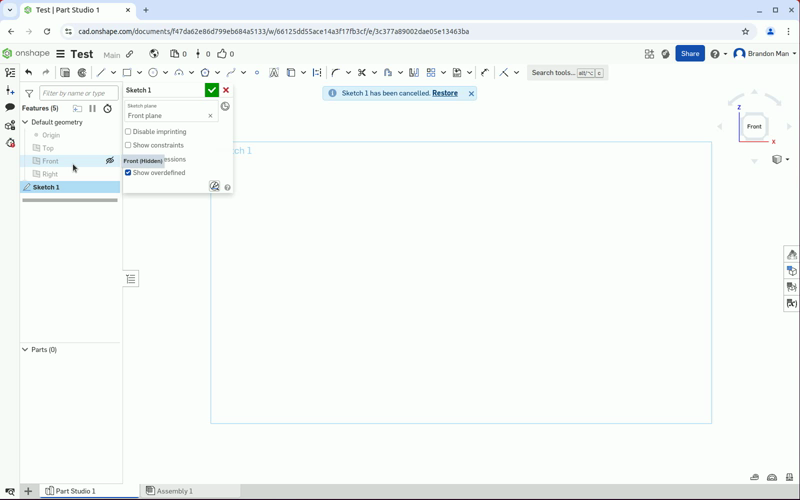
mouse_move(73, 352)
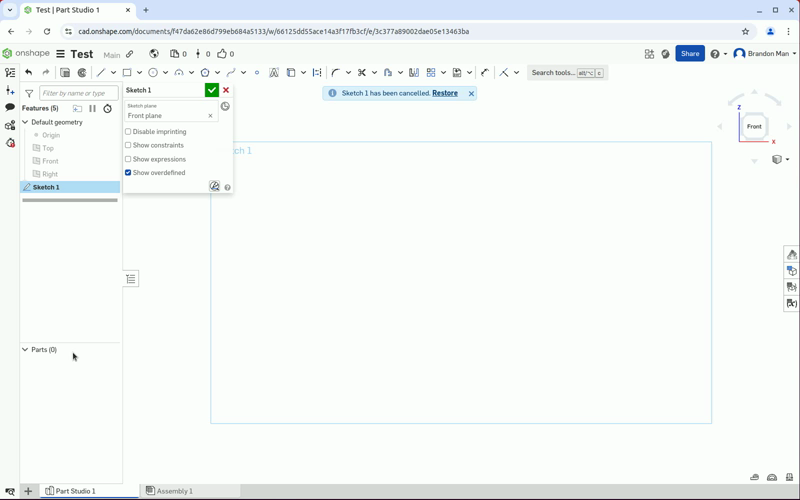
key(y)
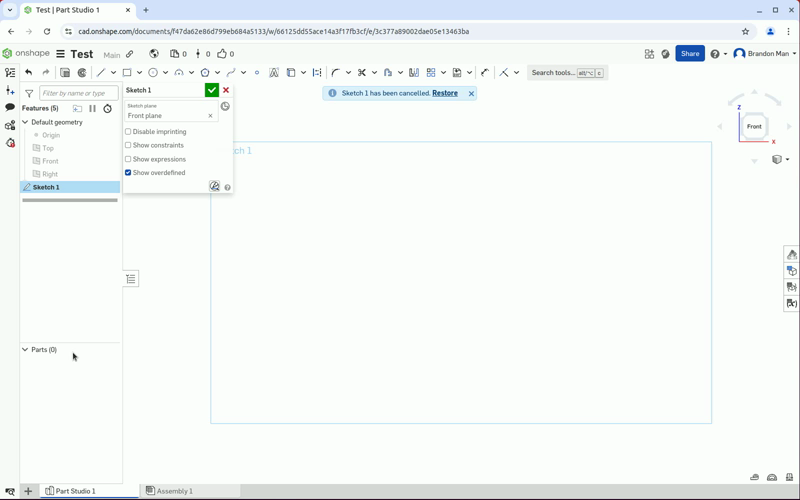
key(l)
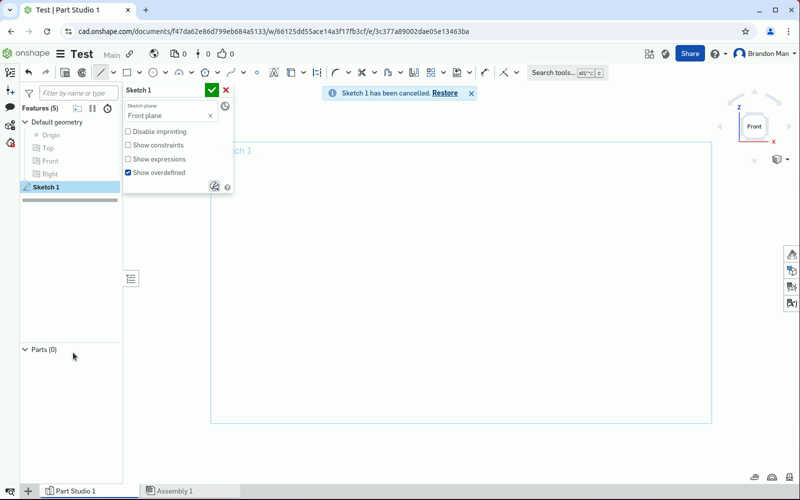
key_down(shift)
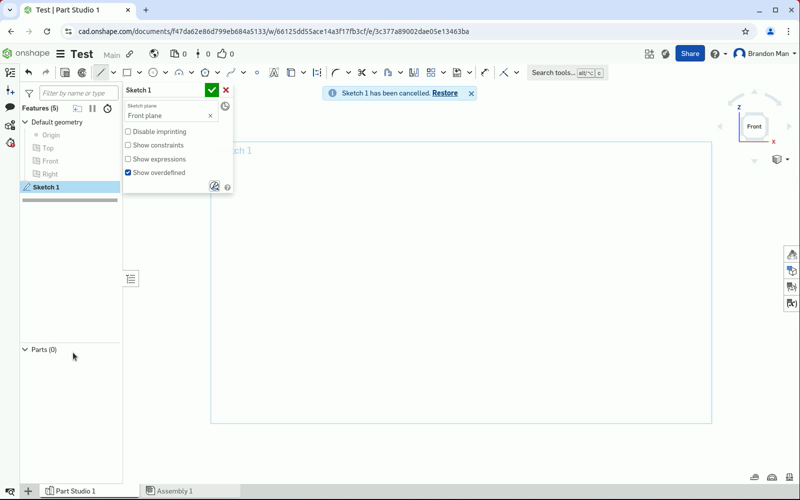
mouse_move(460, 282)
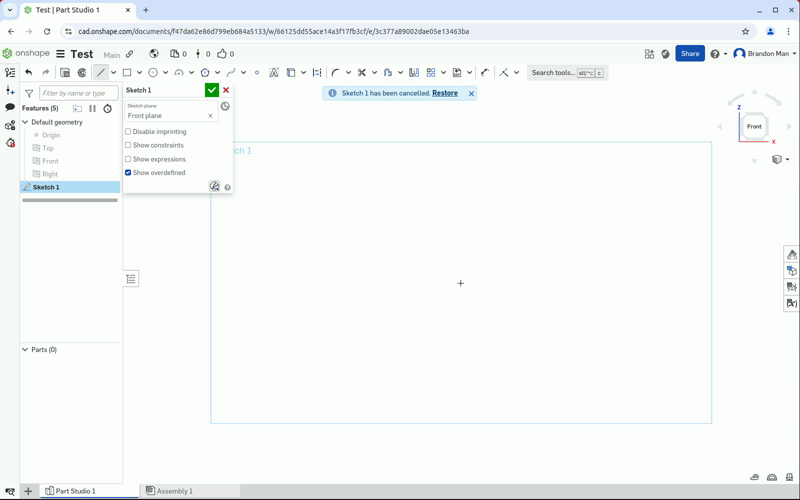
click(460, 282)
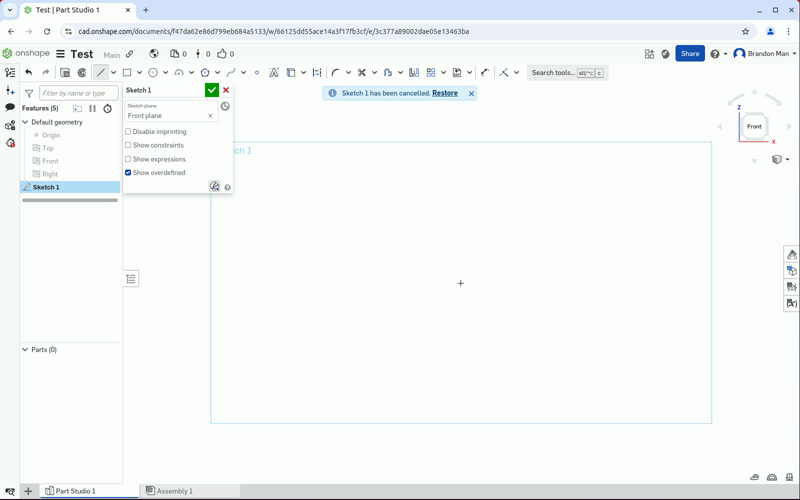
key_up(shift)
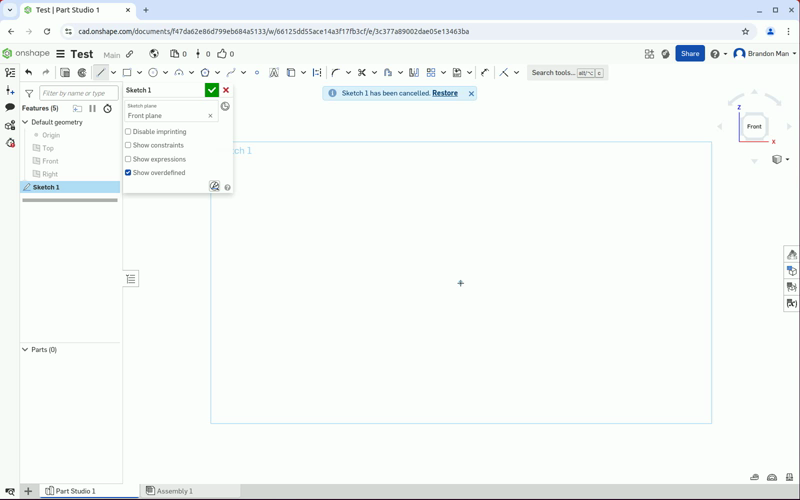
key_down(shift)
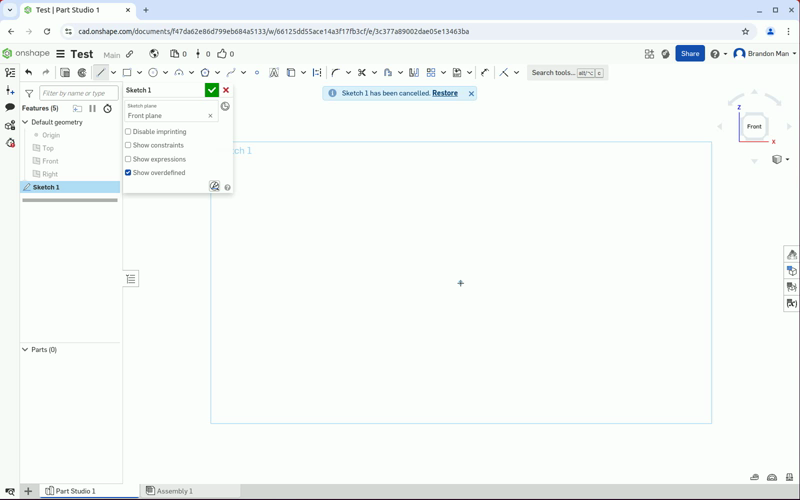
mouse_move(573, 282)
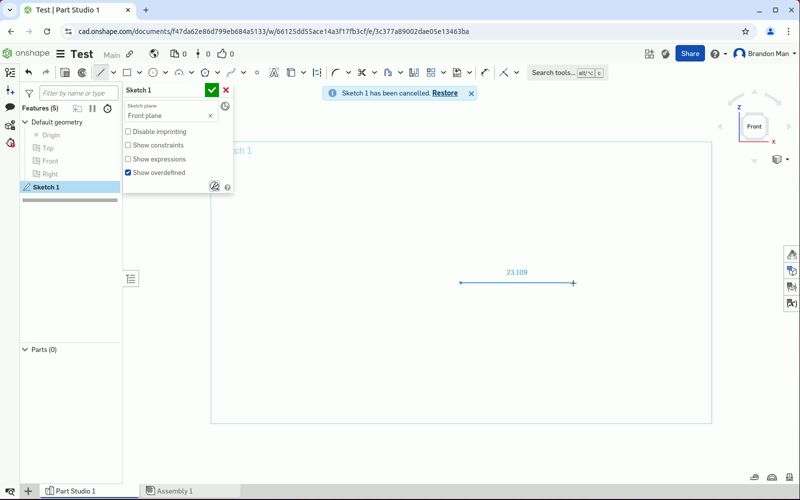
click(573, 282)
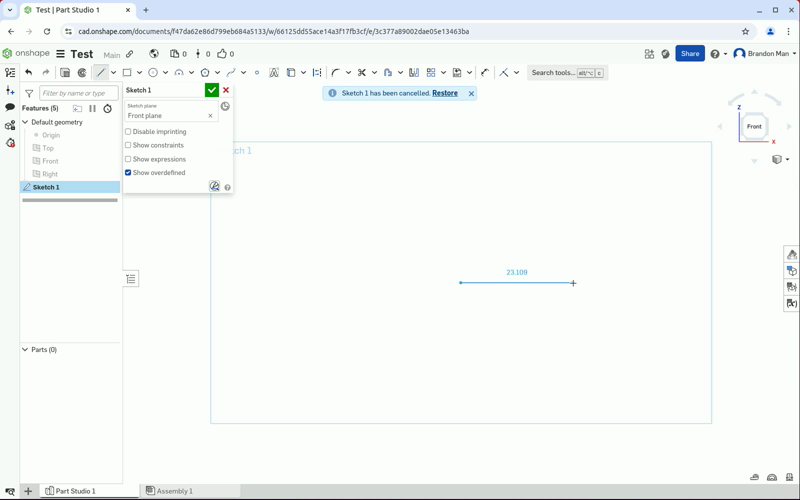
key_up(shift)
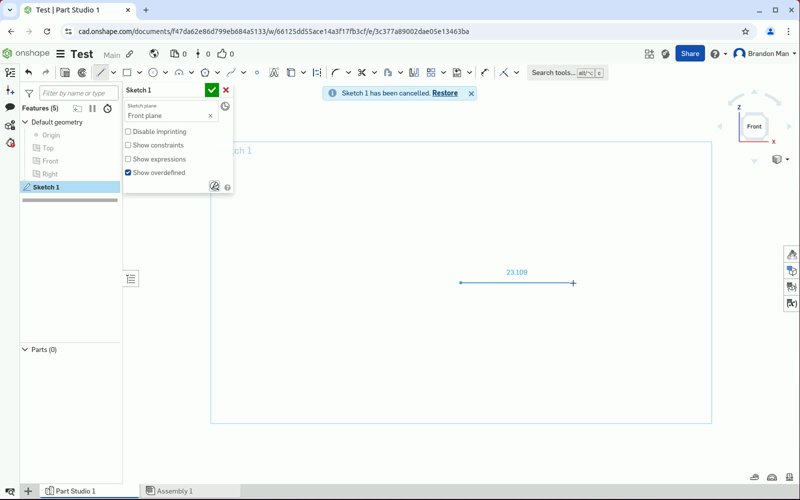
key_down(shift)
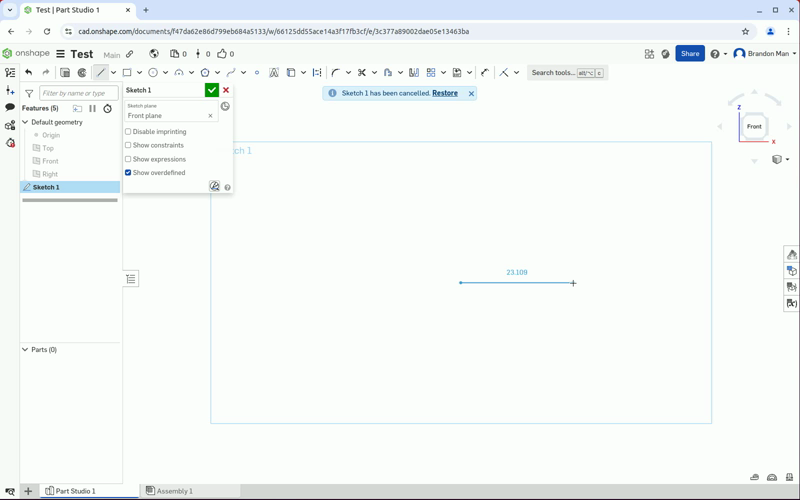
mouse_move(517, 226)
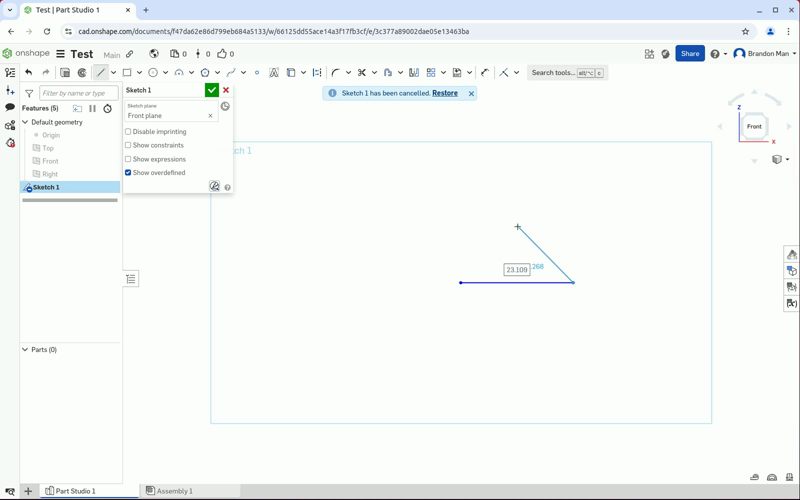
click(517, 226)
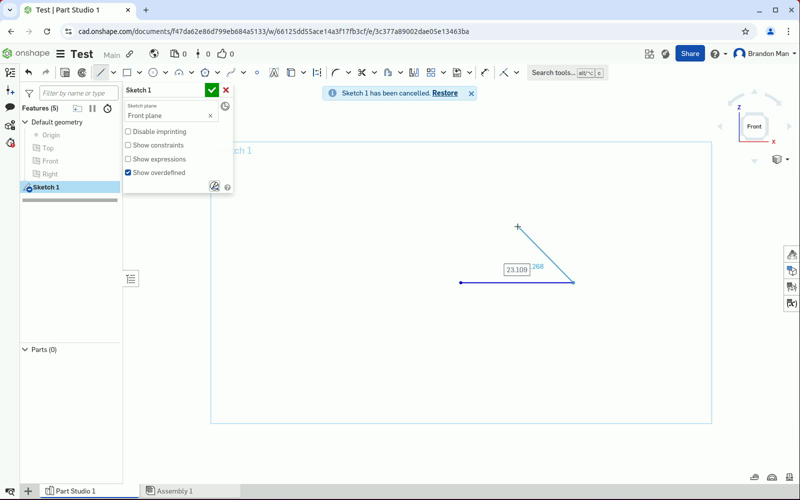
key_up(shift)
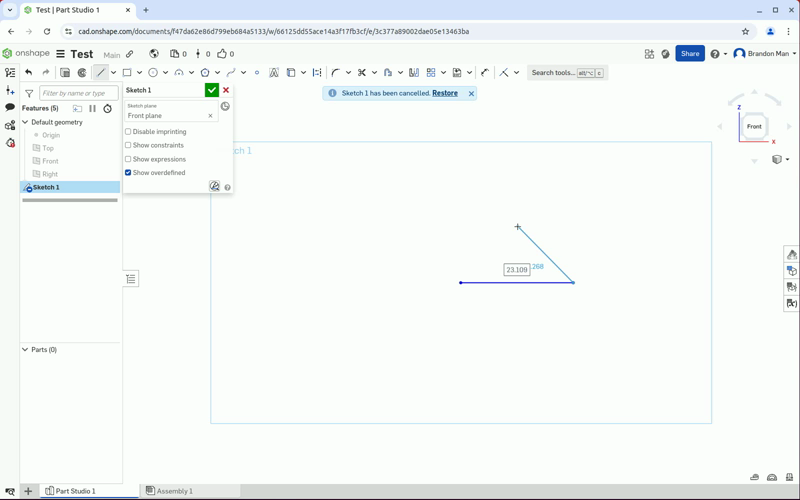
key_down(shift)
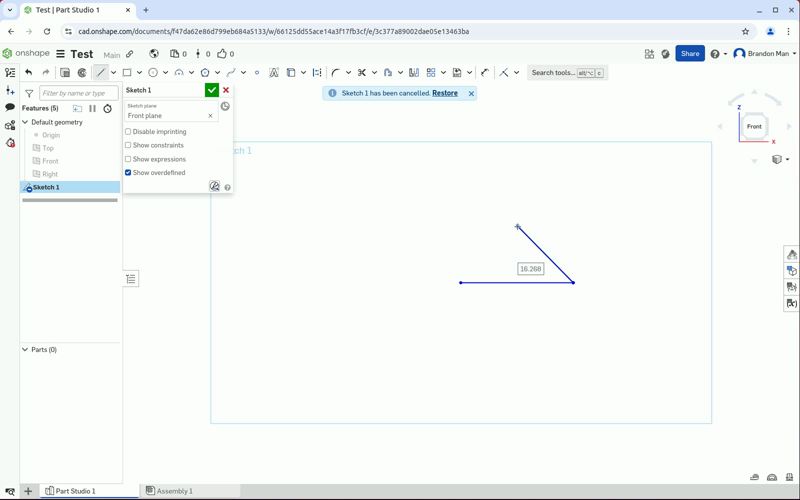
mouse_move(547, 226)
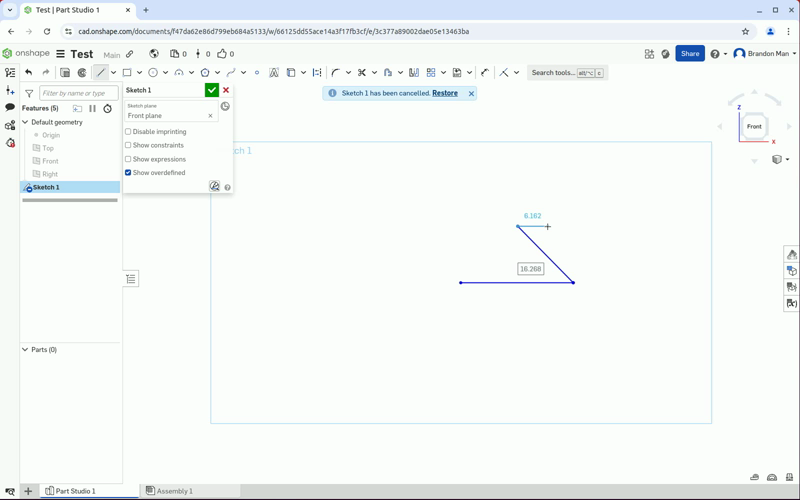
mouse_move(517, 170)
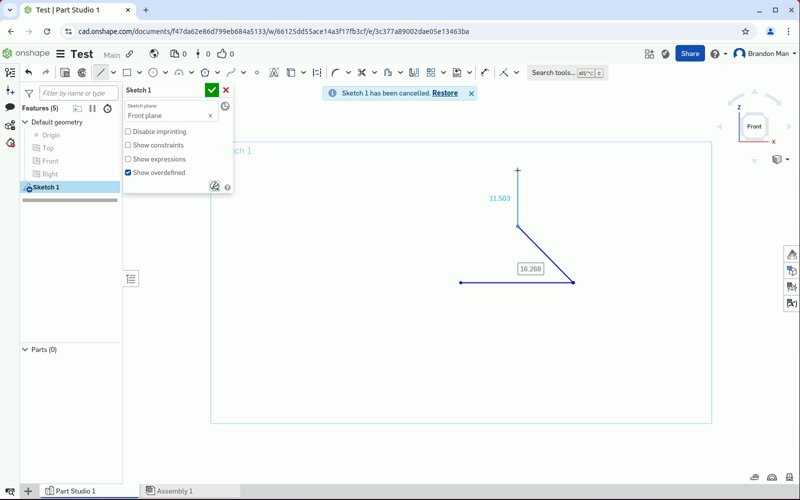
click(517, 170)
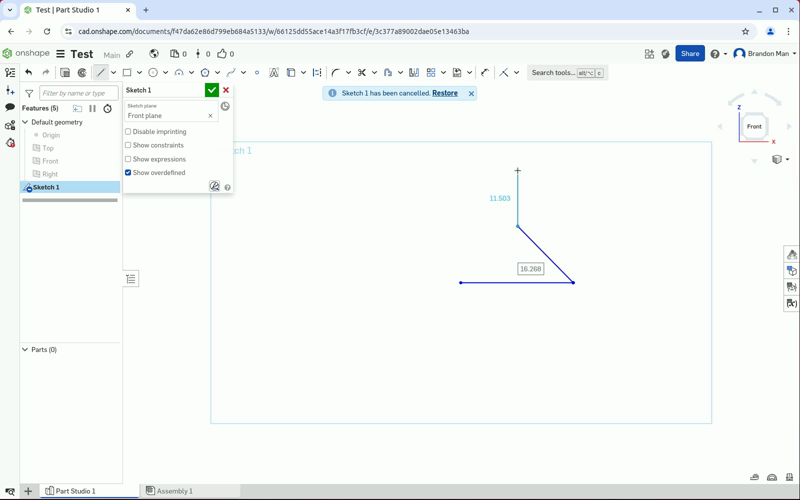
key_up(shift)
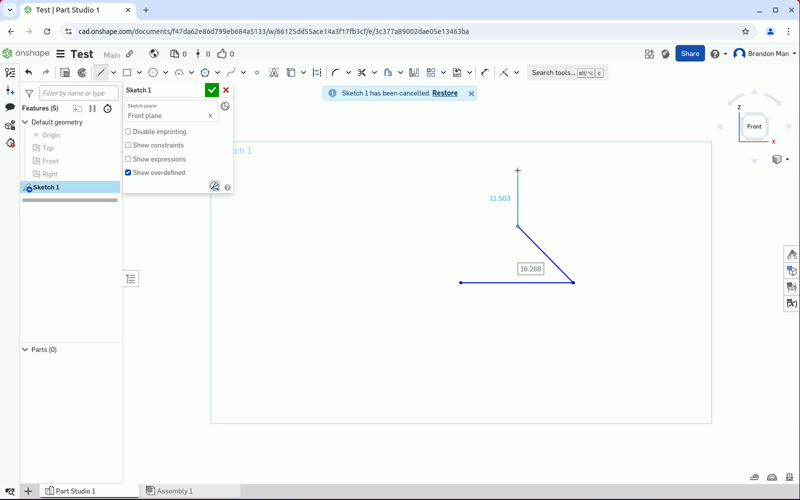
key_down(shift)
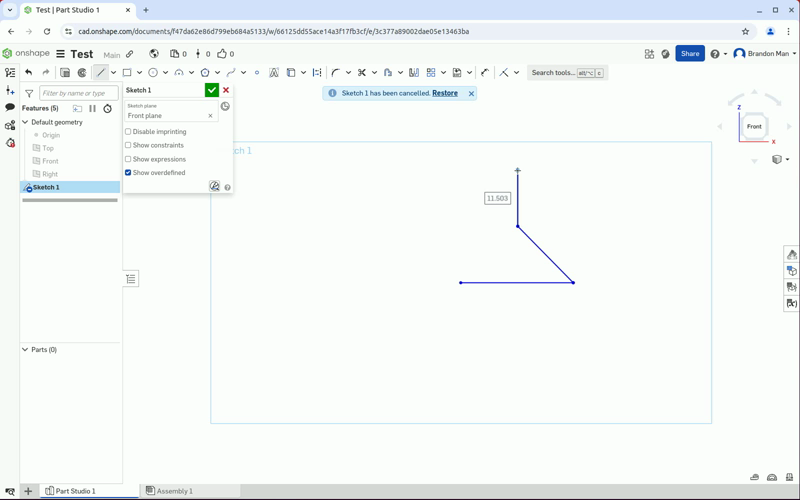
mouse_move(547, 170)
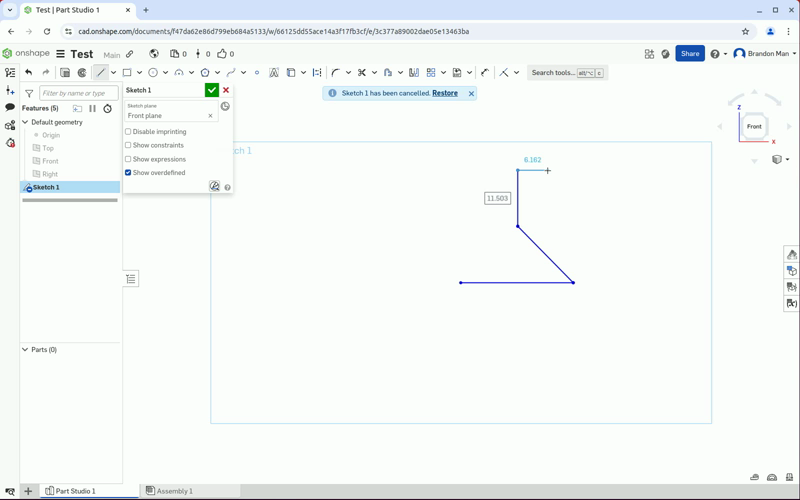
mouse_move(460, 170)
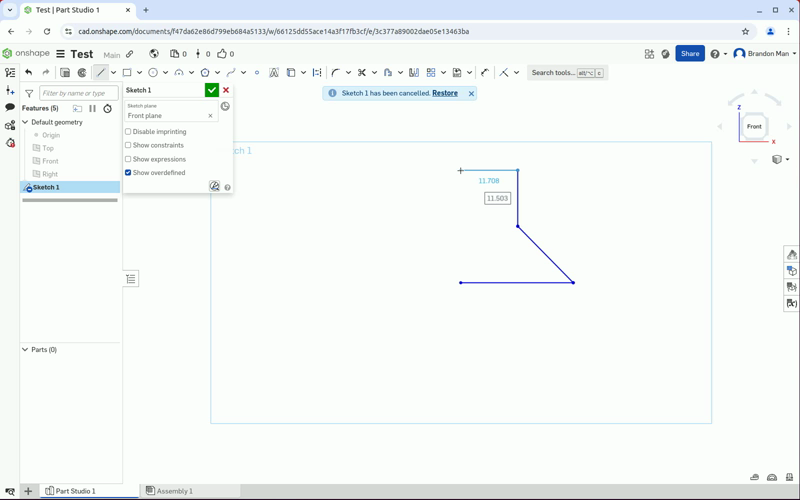
click(460, 170)
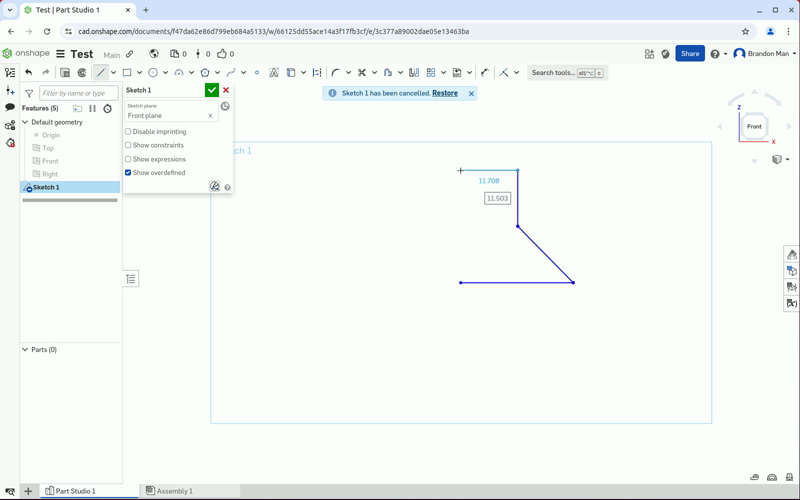
key_up(shift)
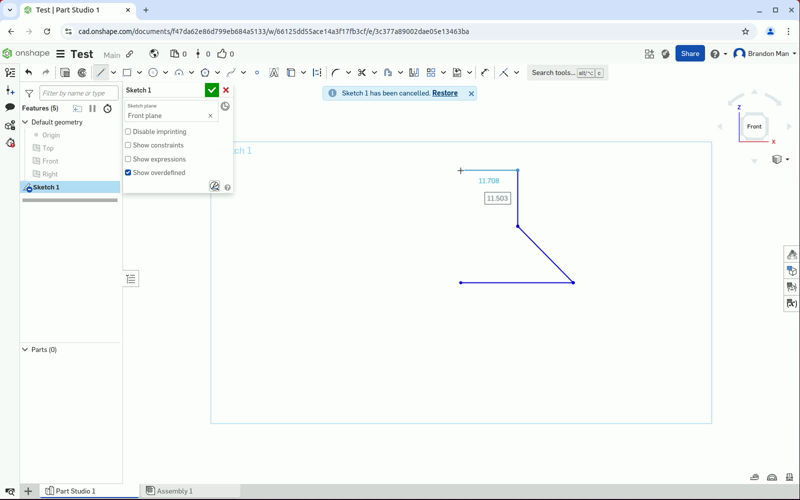
key_down(shift)
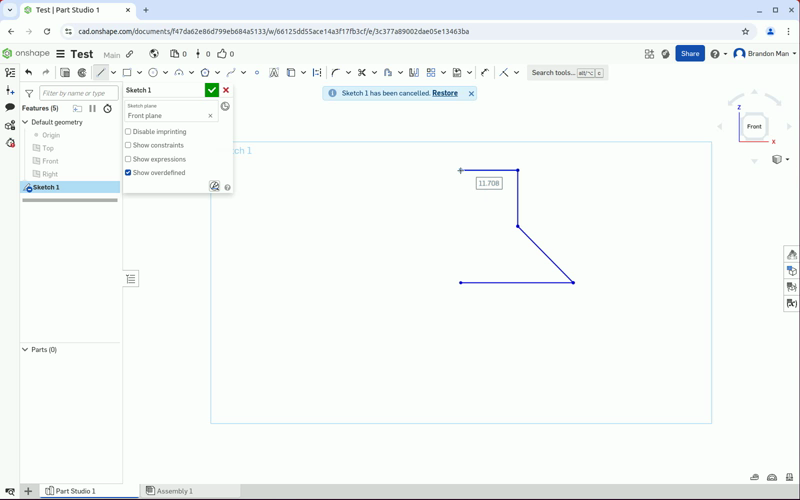
mouse_move(460, 282)
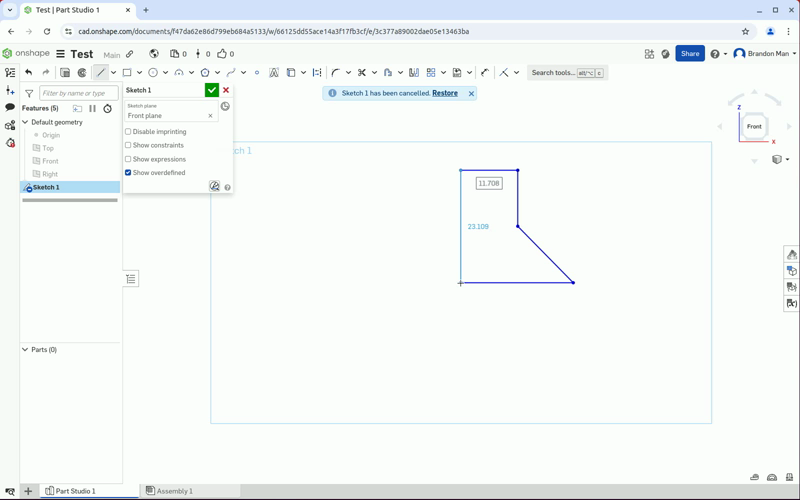
key_up(shift)
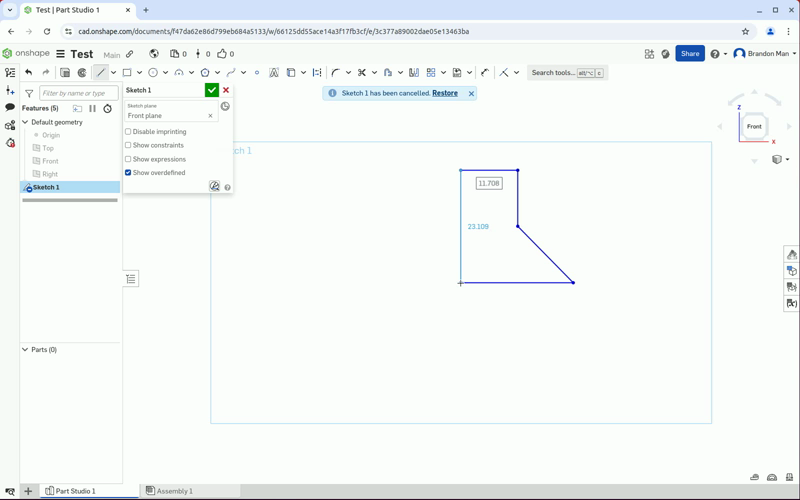
click(460, 282)
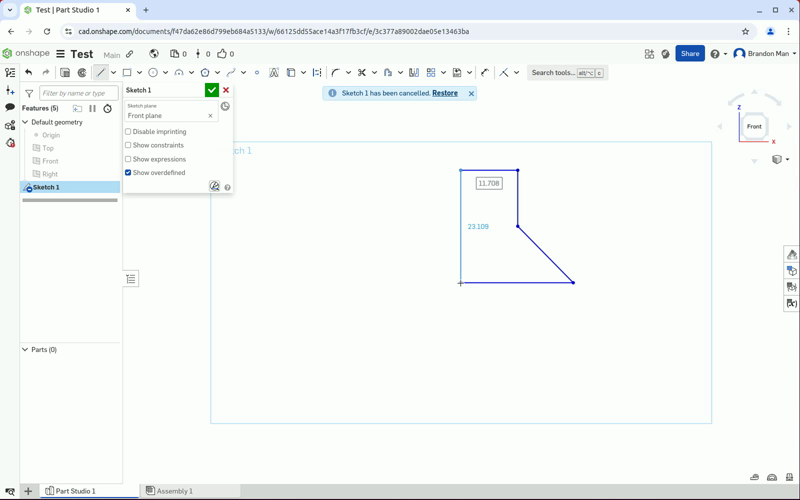
key(esc)
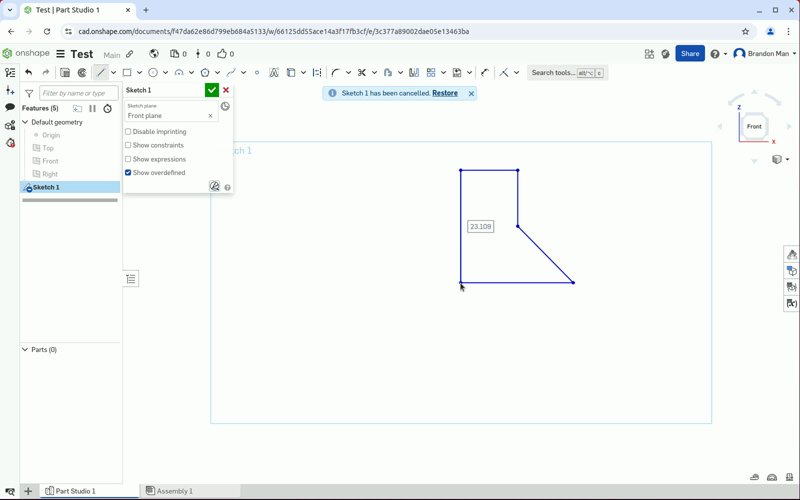
mouse_move(481, 250)
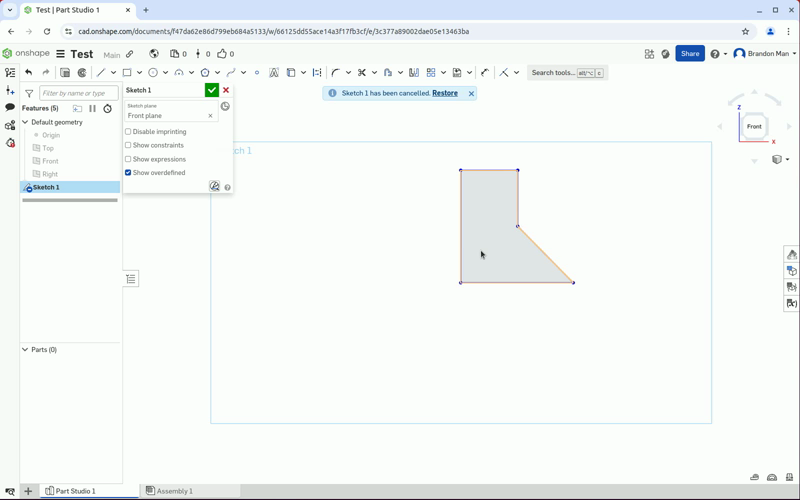
click(481, 250)
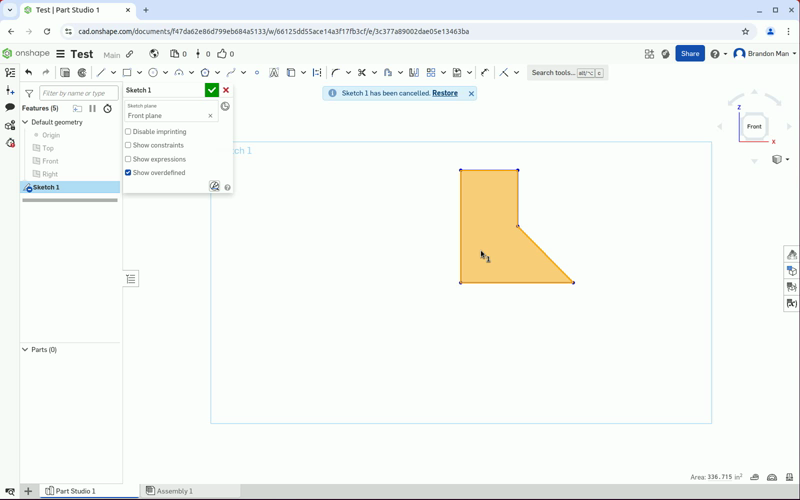
mouse_move(73, 352)
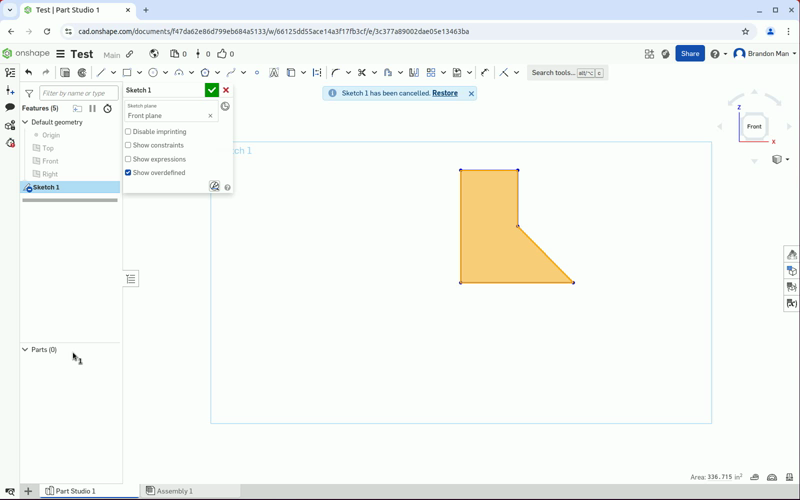
key(shift+y)
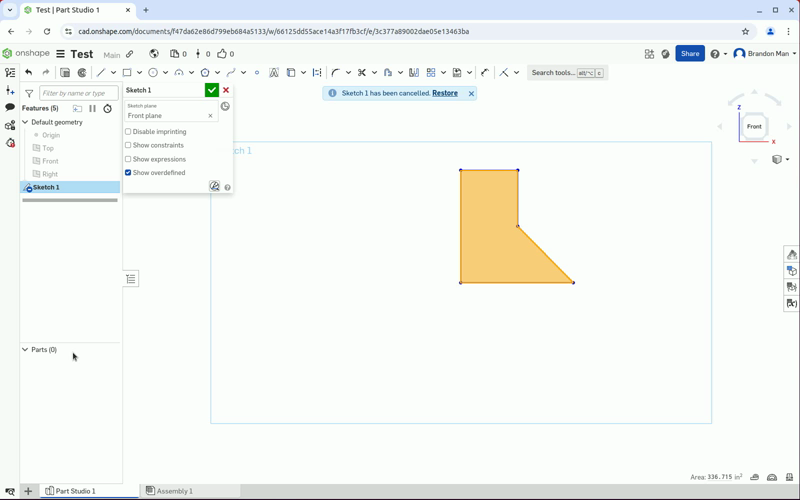
key(shift+e)
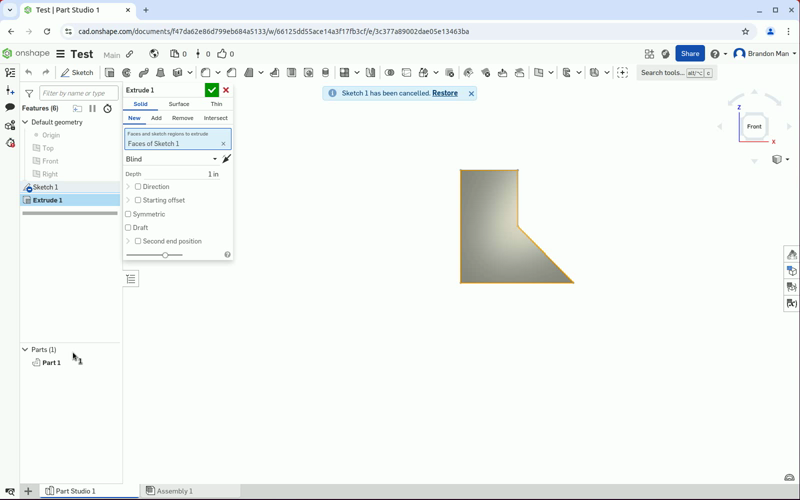
mouse_move(143, 106)
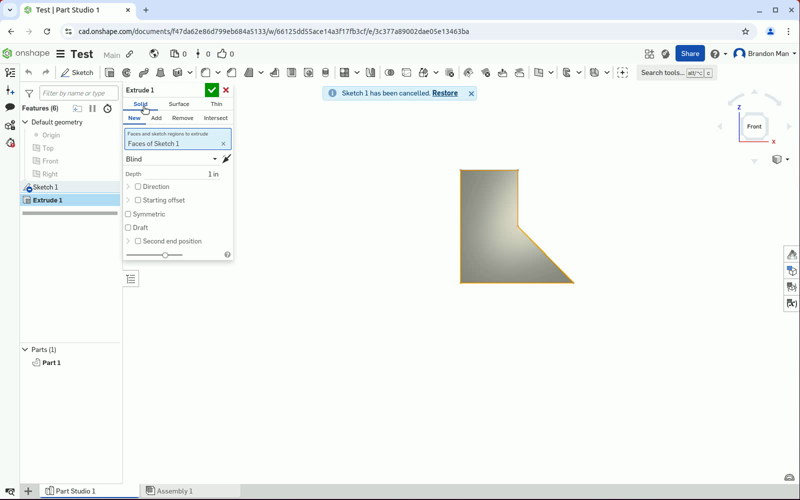
click(143, 106)
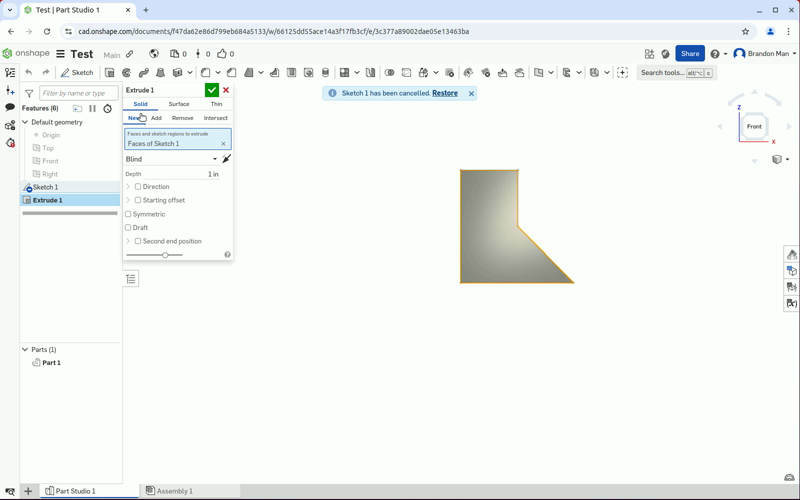
mouse_move(137, 120)
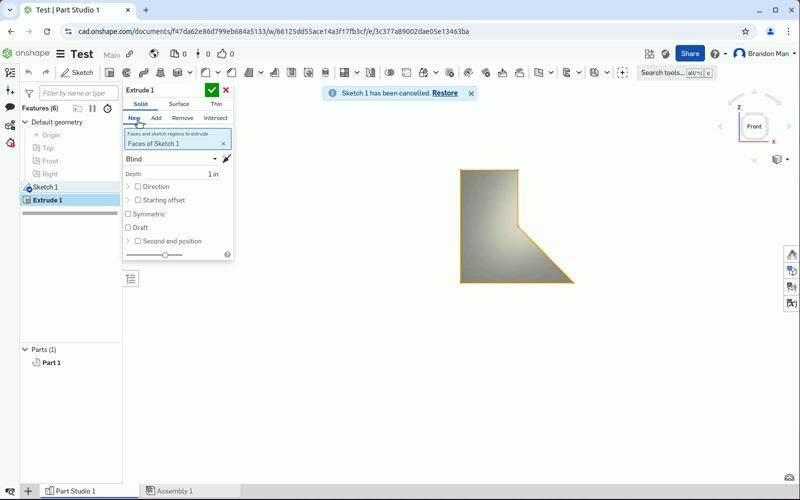
click(137, 120)
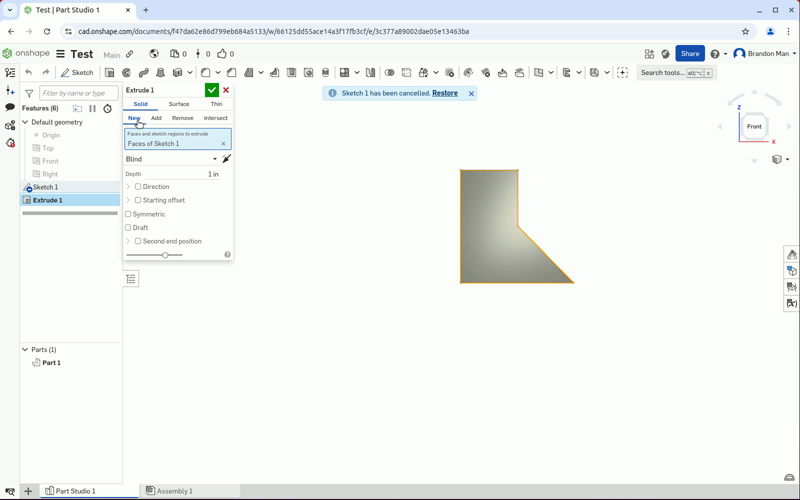
key(tab, 4)
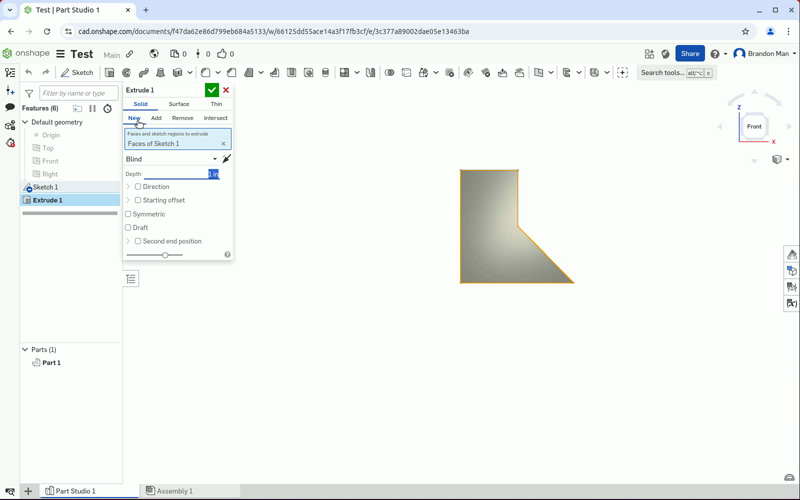
text(23.108)
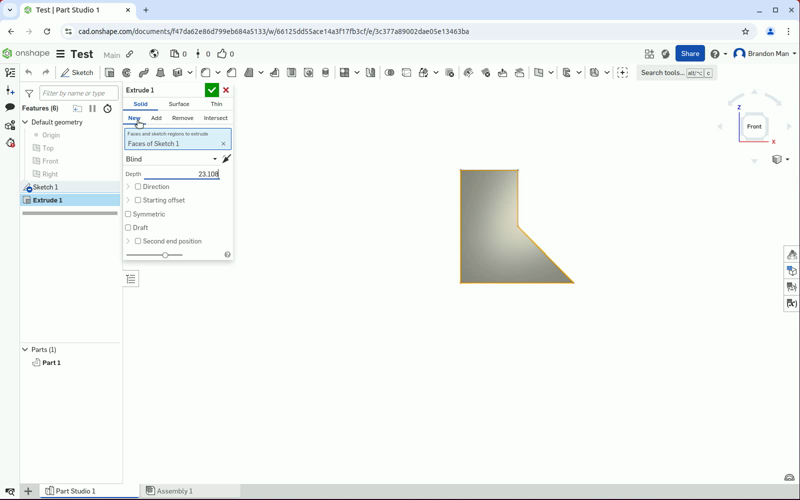
key(enter)
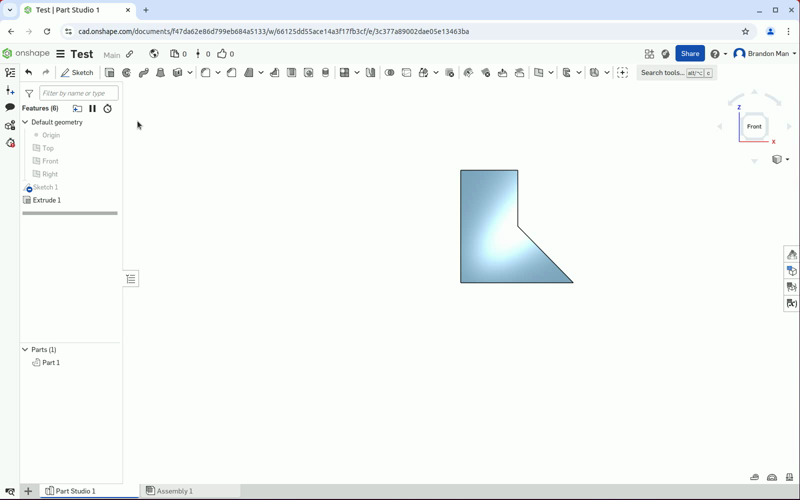
key(shift+h)
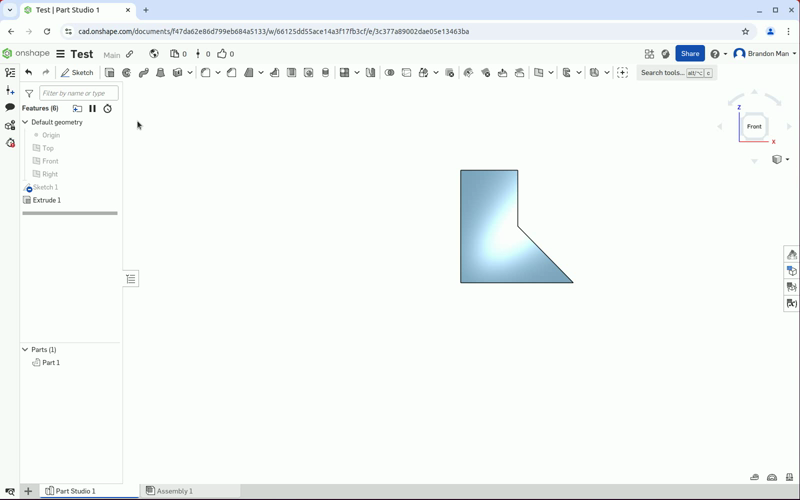
key(shift+h)
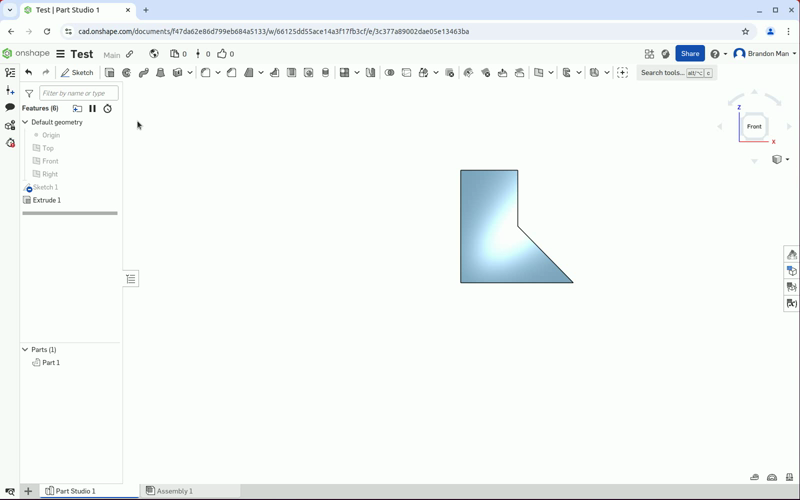
mouse_move(73, 189)
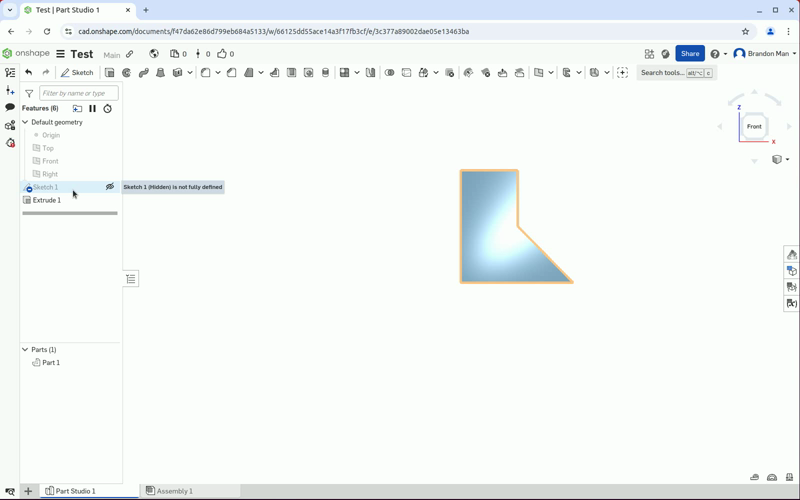
click(73, 189)
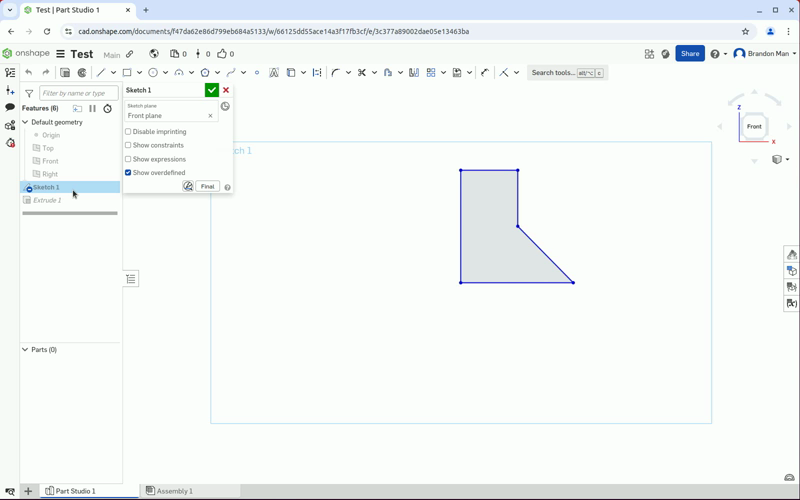
mouse_move(229, 92)
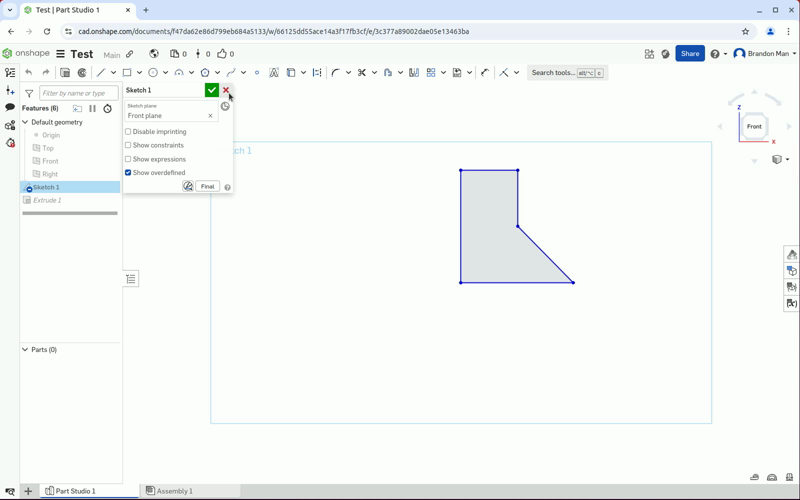
click(229, 92)
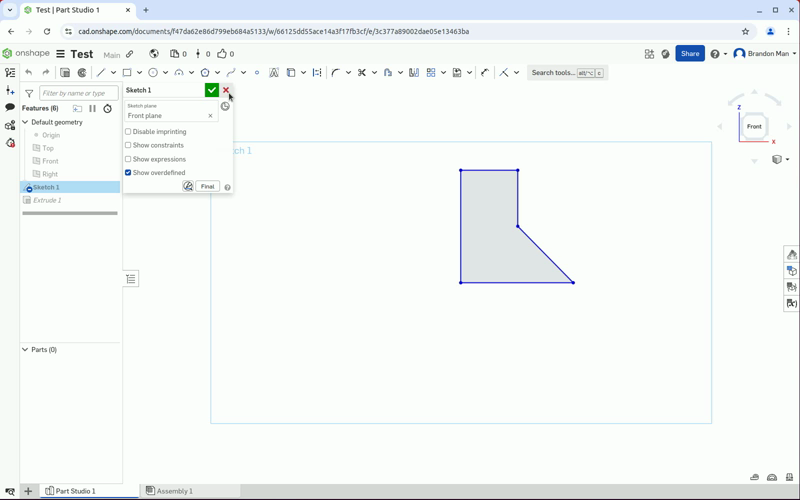
key(shift+s)
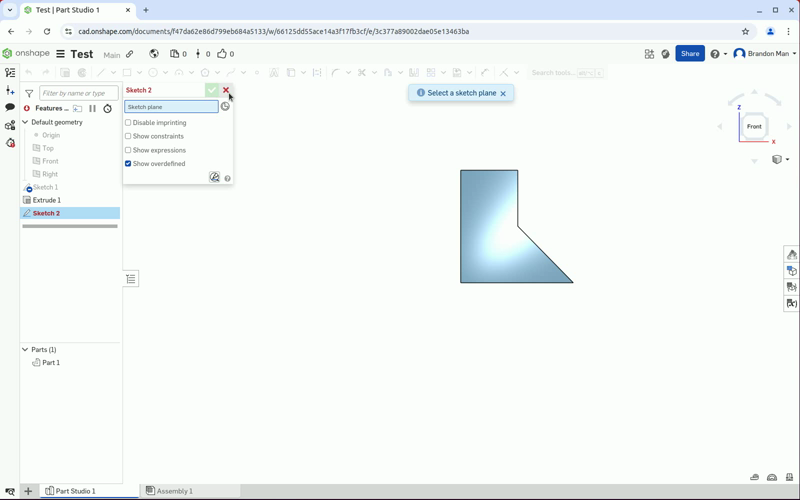
mouse_move(73, 163)
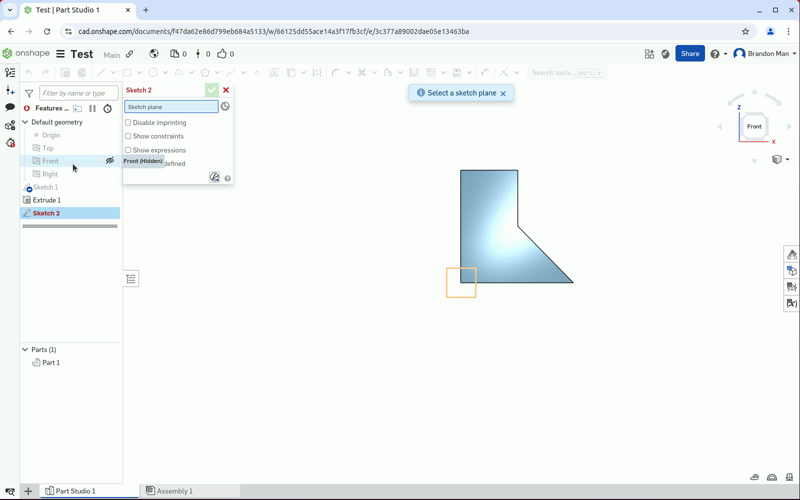
click(73, 163)
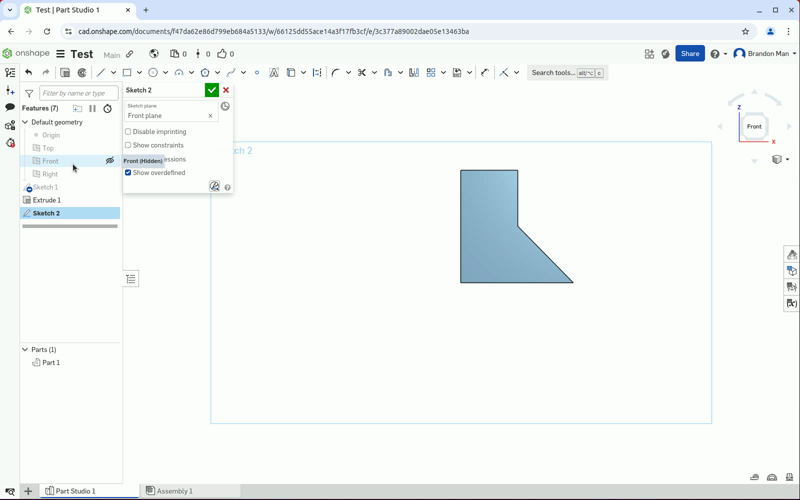
mouse_move(73, 352)
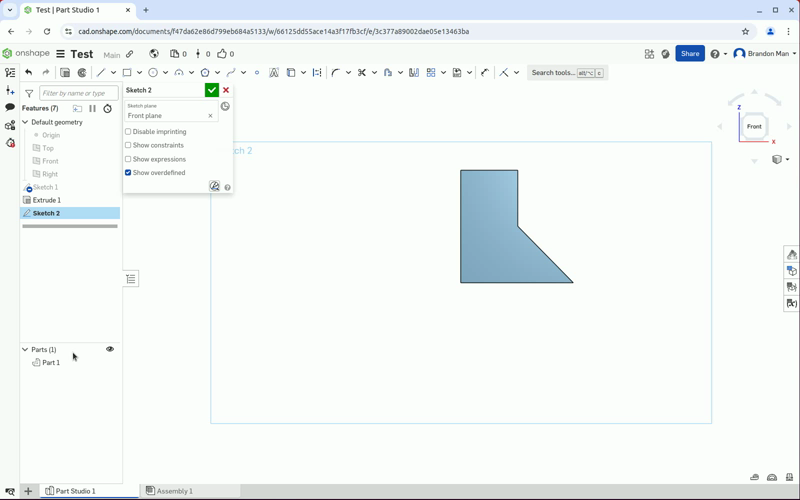
key(y)
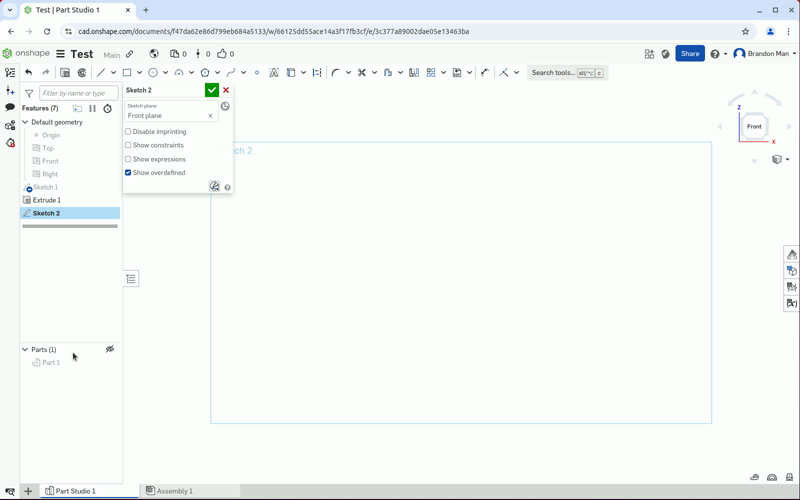
key(l)
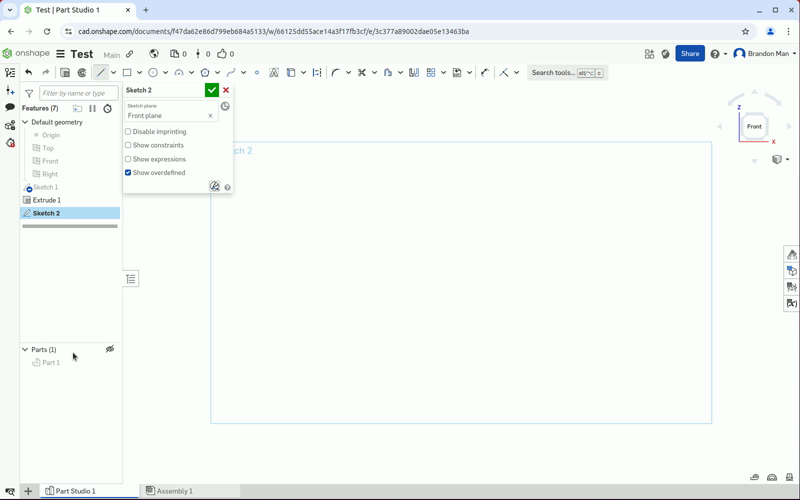
key_down(shift)
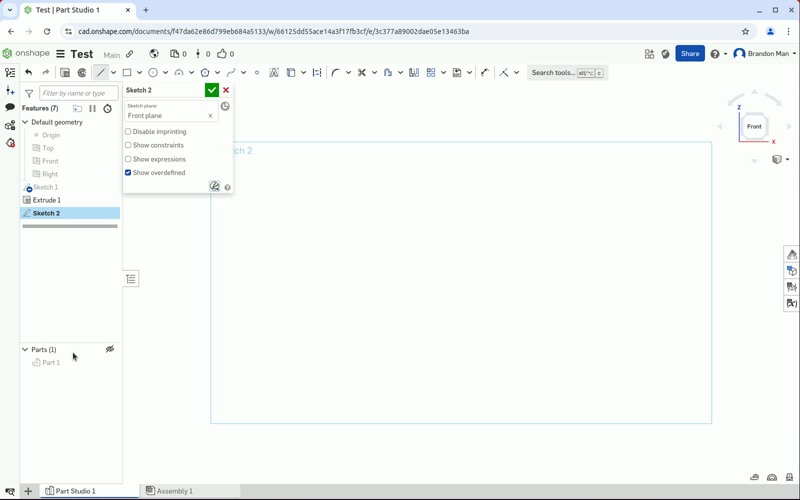
mouse_move(516, 226)
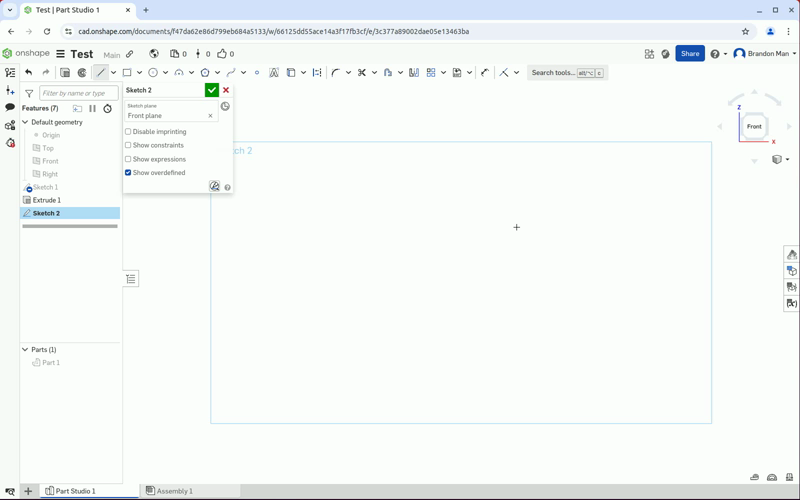
click(516, 226)
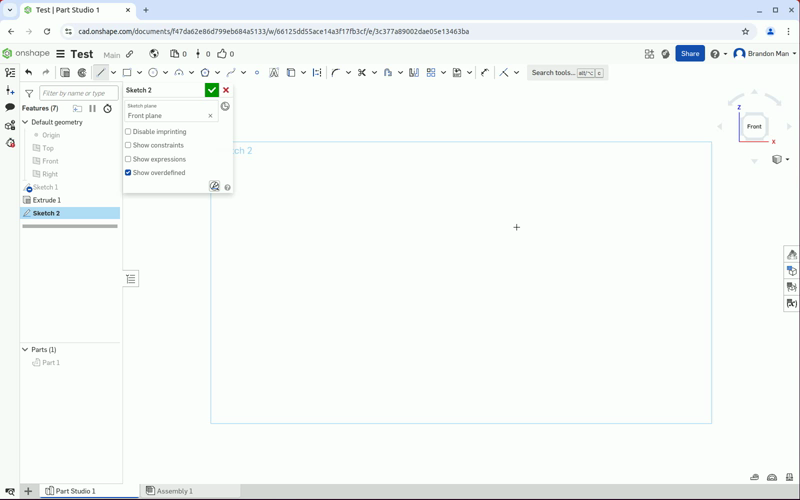
key_up(shift)
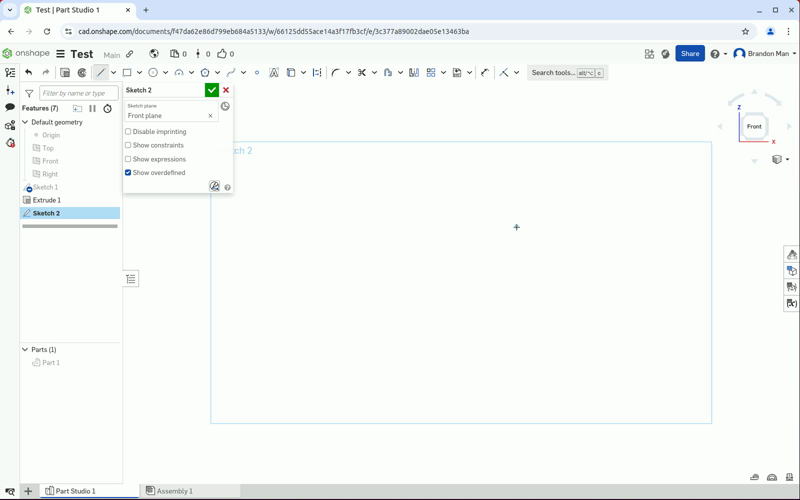
key_down(shift)
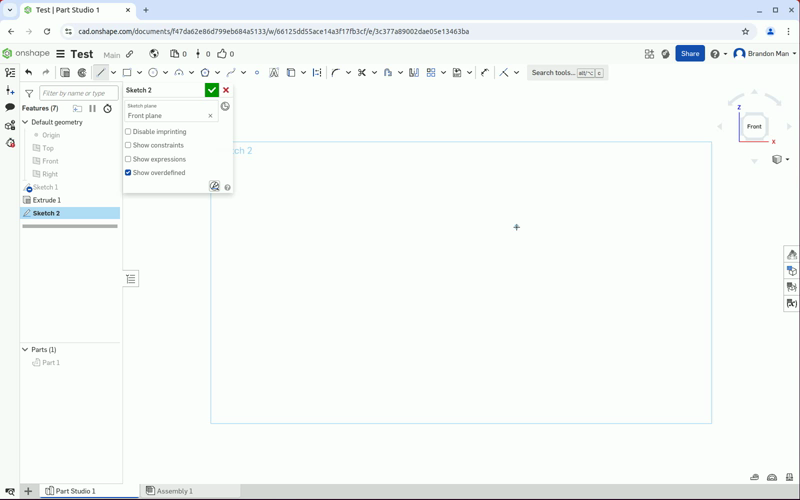
mouse_move(573, 283)
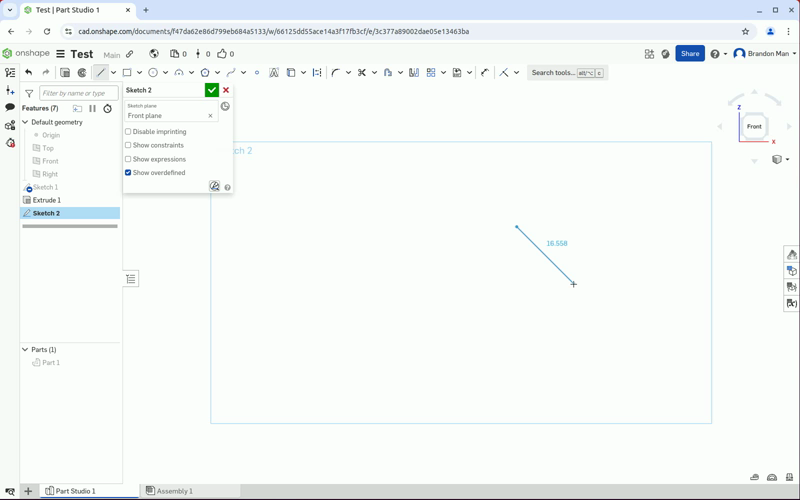
click(573, 283)
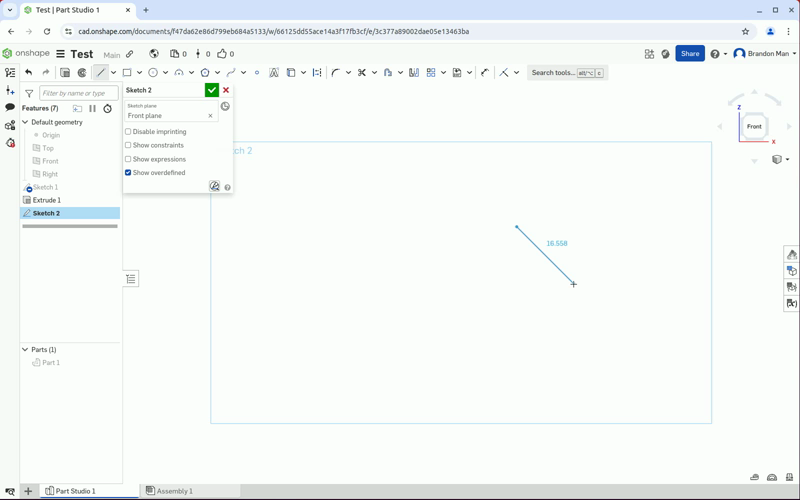
key_up(shift)
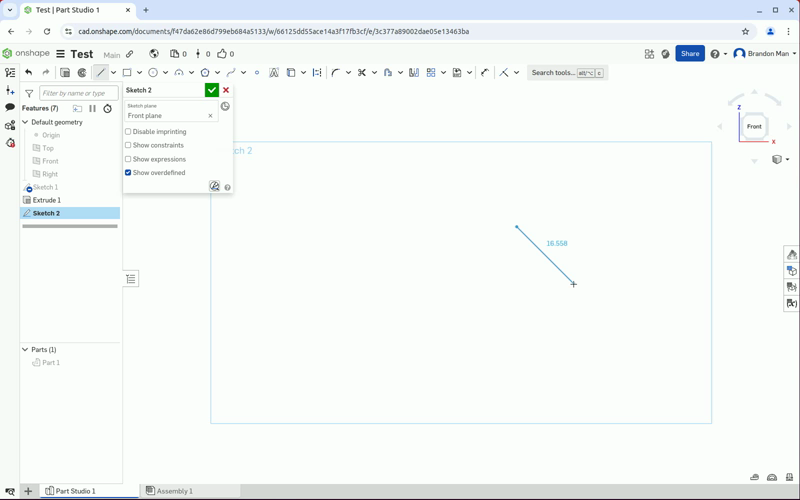
key(esc)
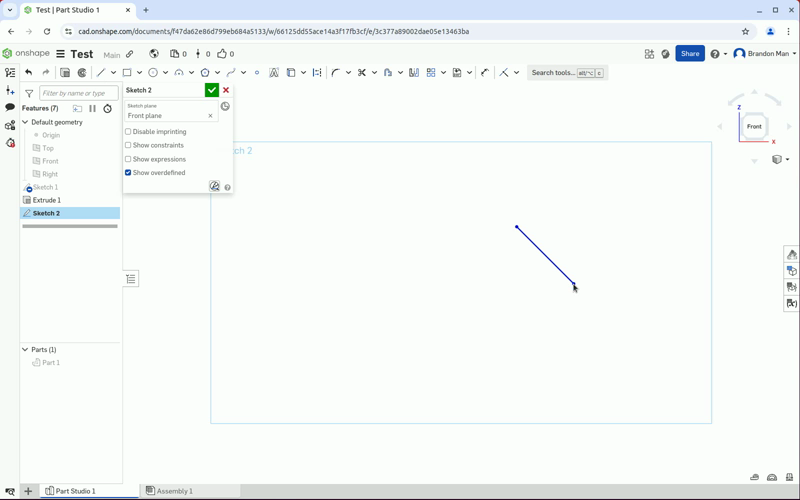
key(a)
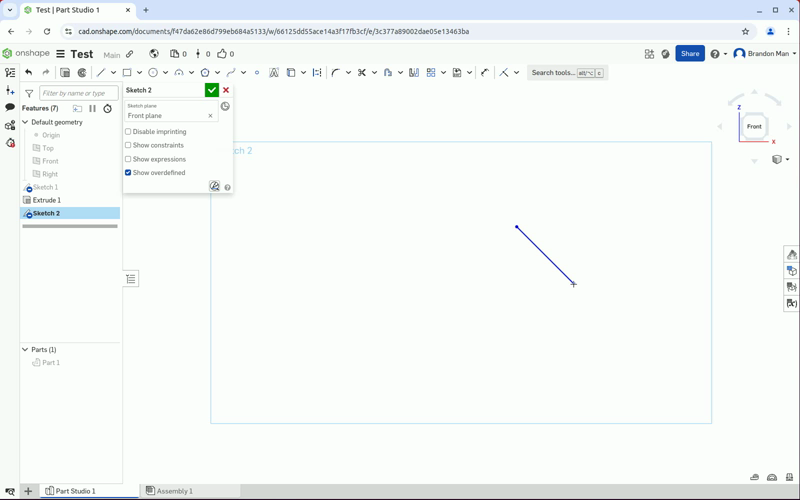
mouse_move(573, 283)
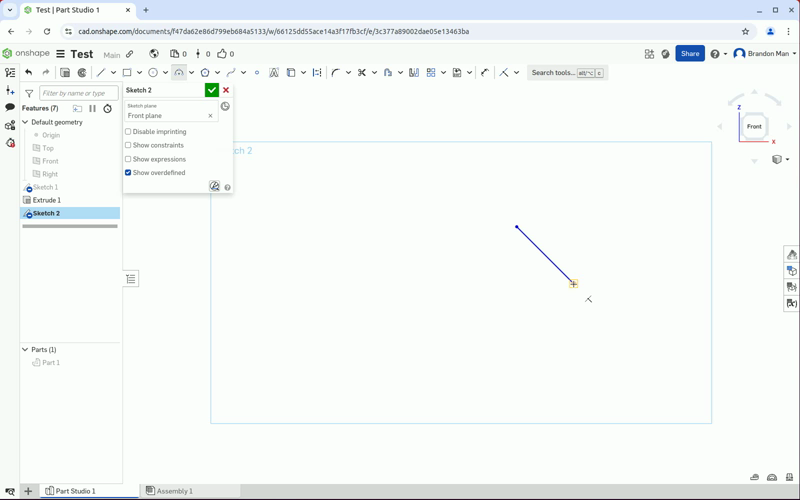
click(573, 283)
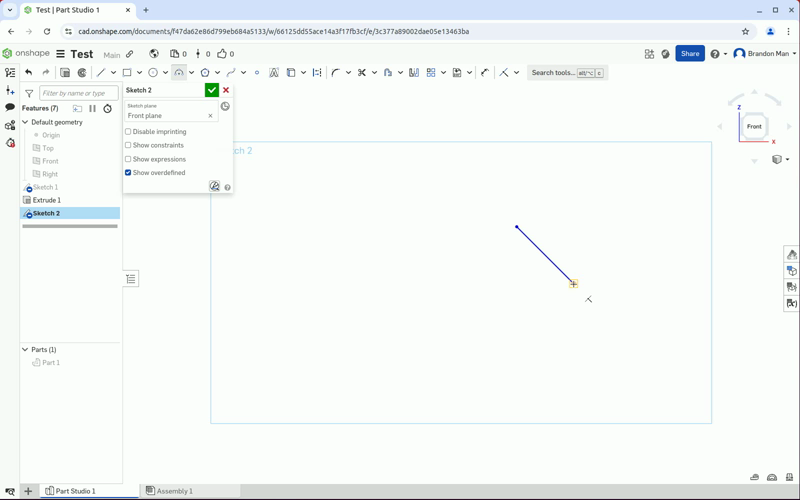
mouse_move(516, 226)
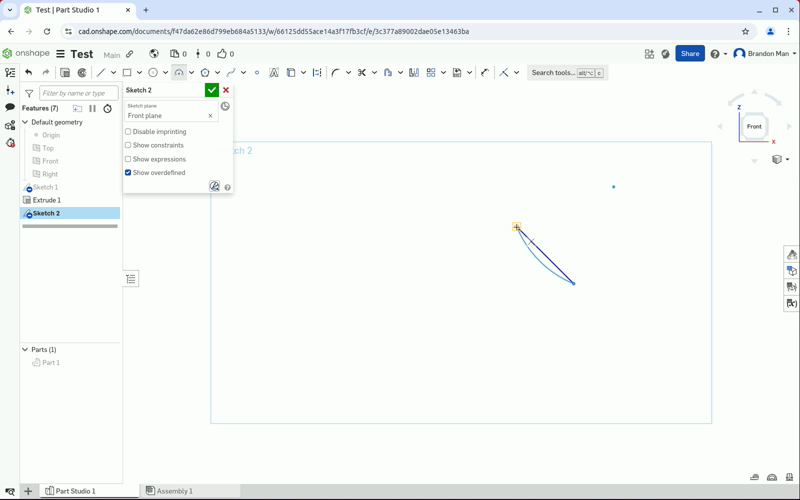
click(516, 226)
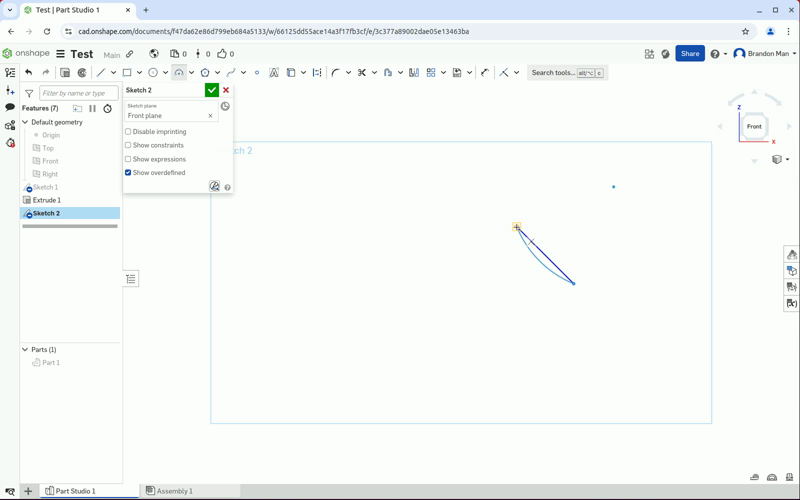
key_down(shift)
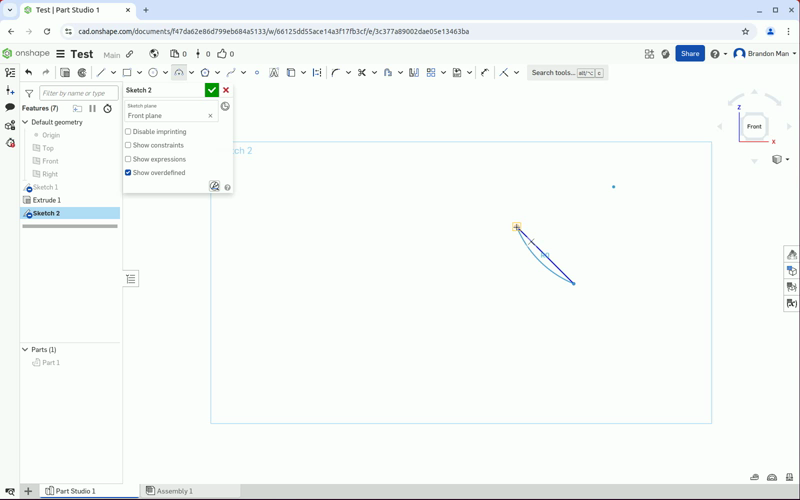
mouse_move(557, 243)
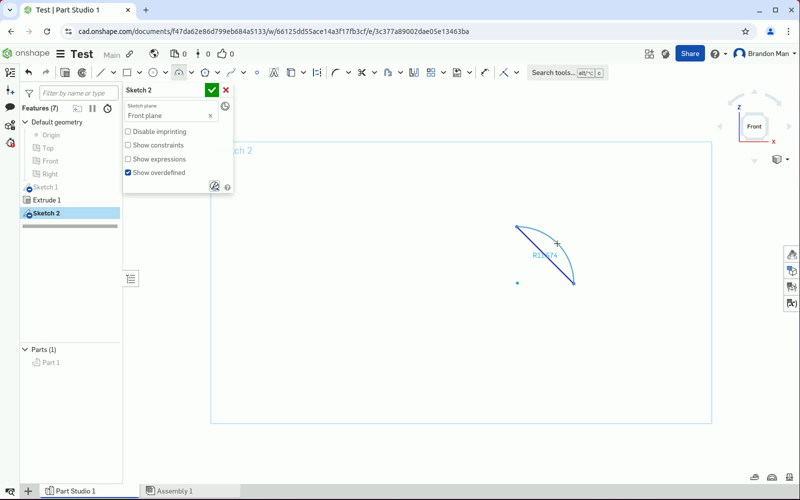
click(557, 243)
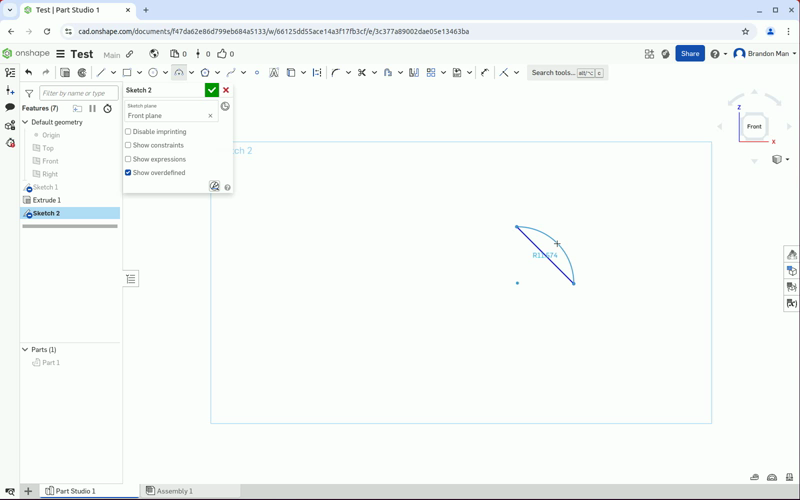
key_up(shift)
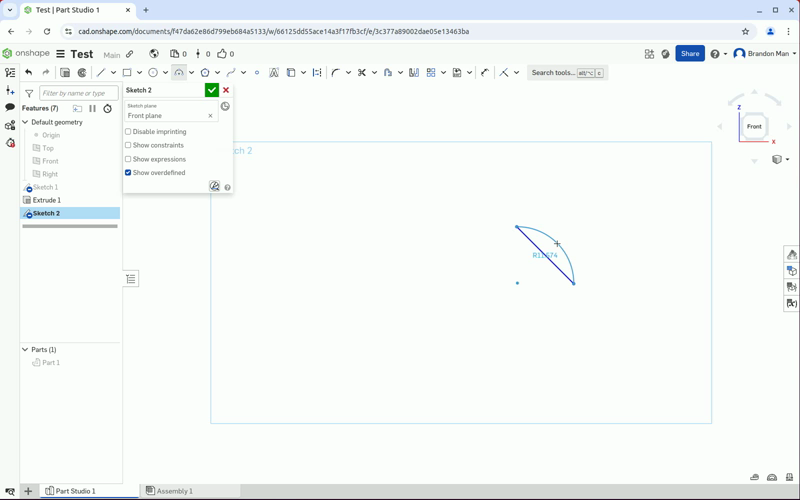
key(esc)
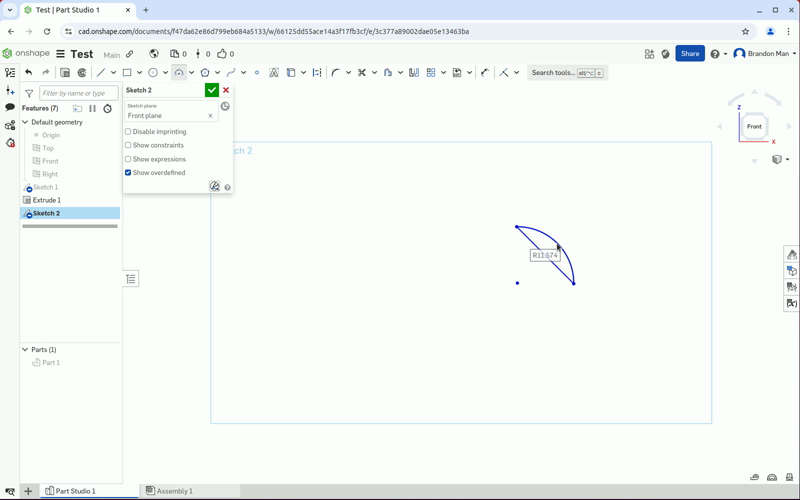
mouse_move(565, 273)
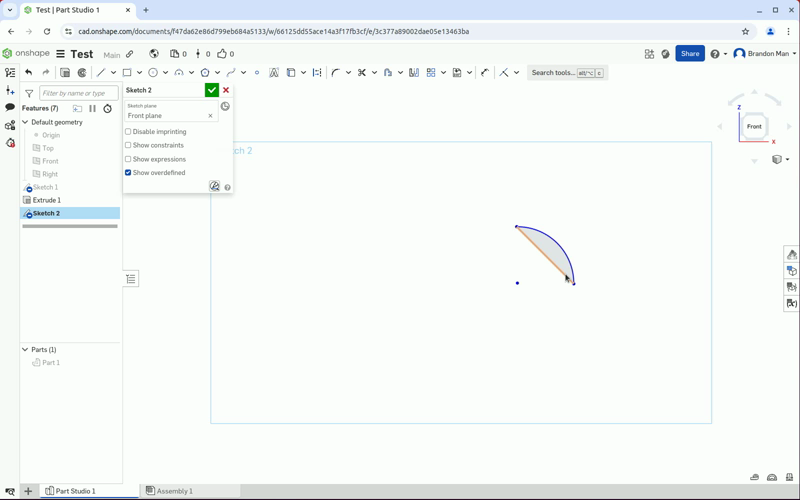
scroll(6)
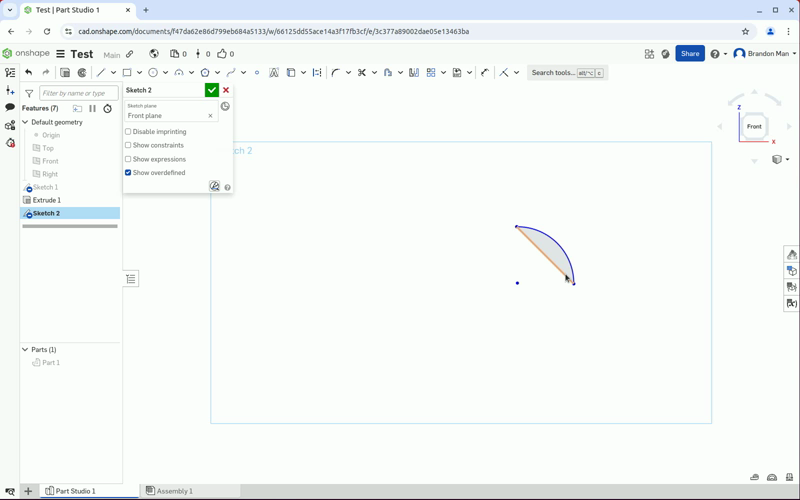
scroll(6)
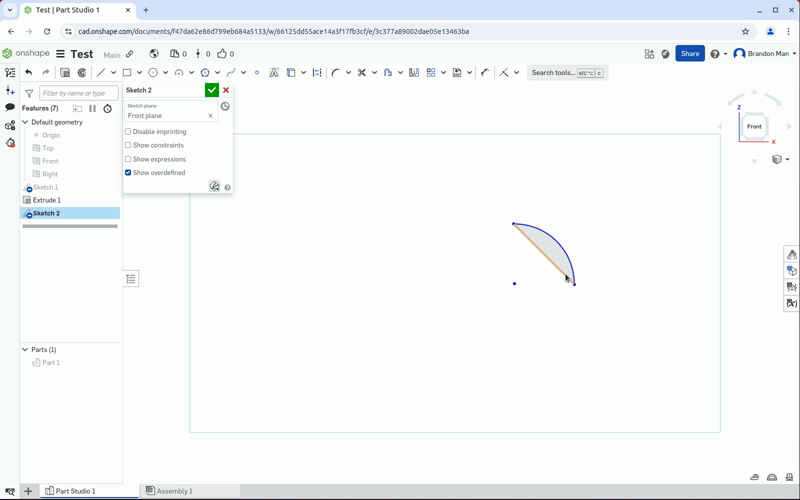
scroll(6)
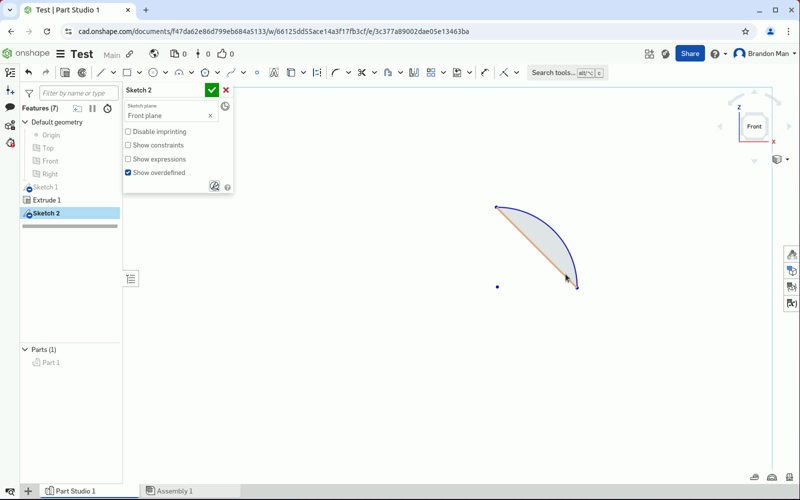
scroll(6)
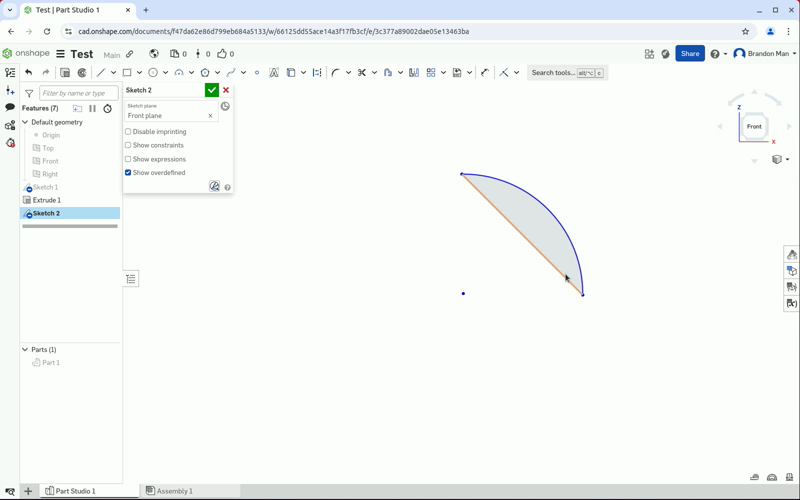
scroll(6)
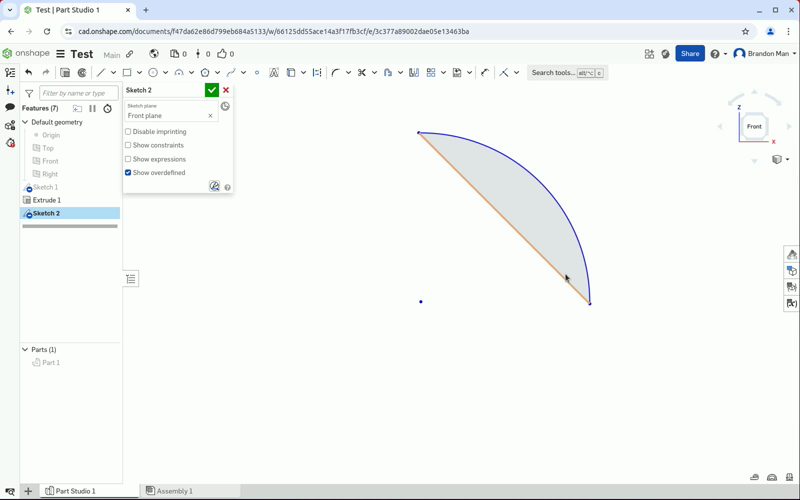
scroll(6)
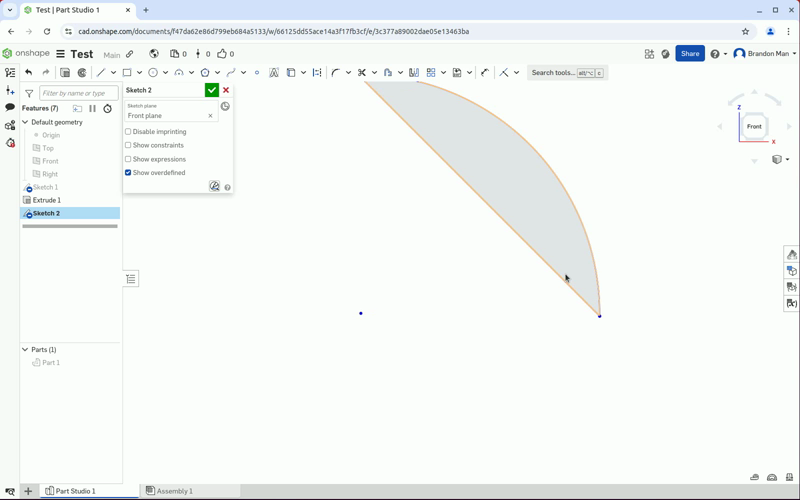
scroll(6)
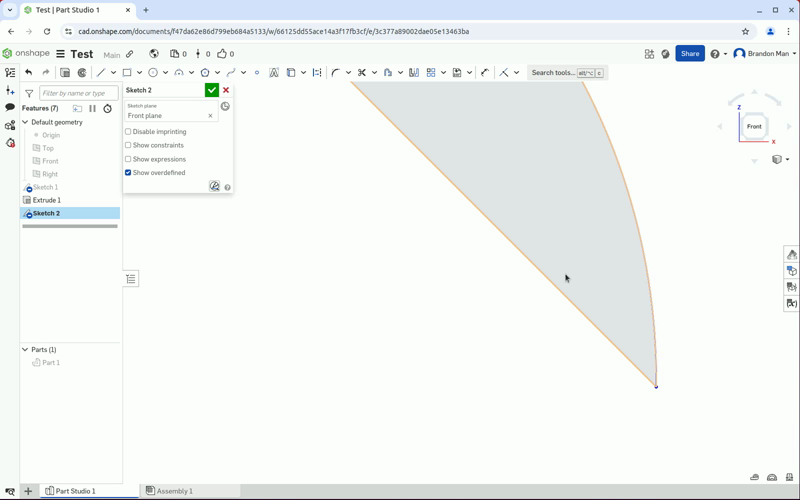
click(565, 273)
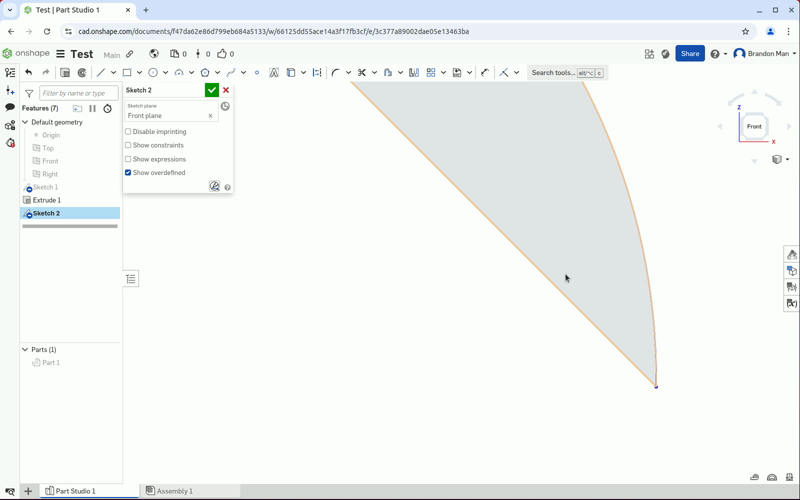
scroll(-6)
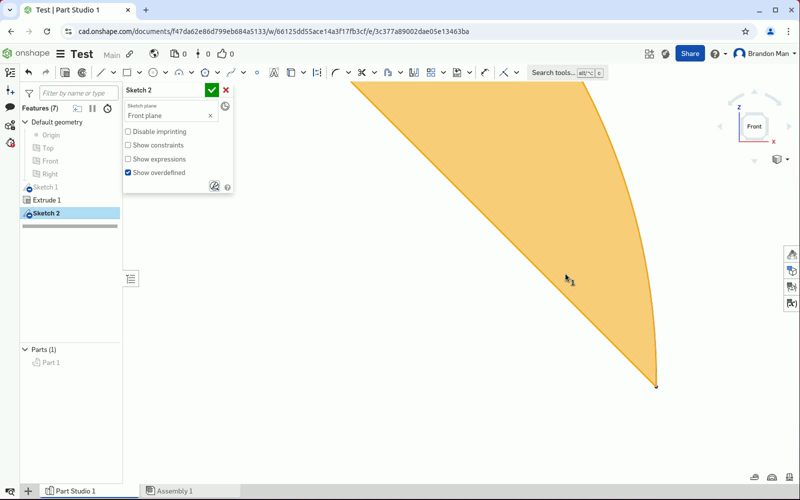
scroll(-6)
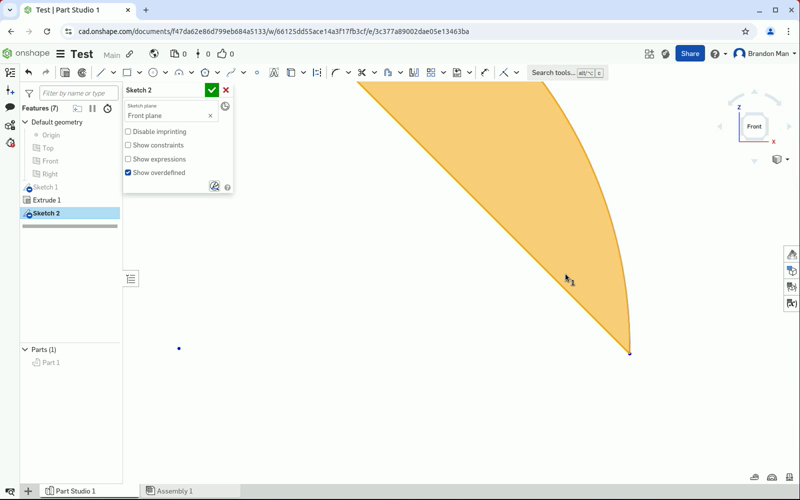
scroll(-6)
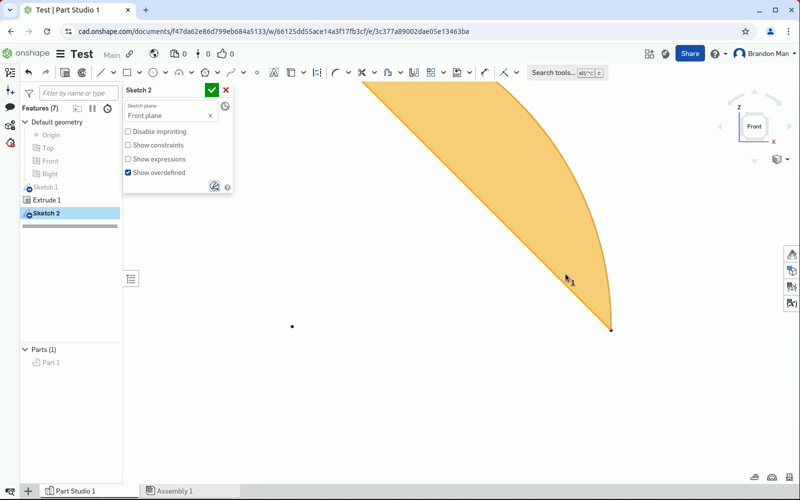
scroll(-6)
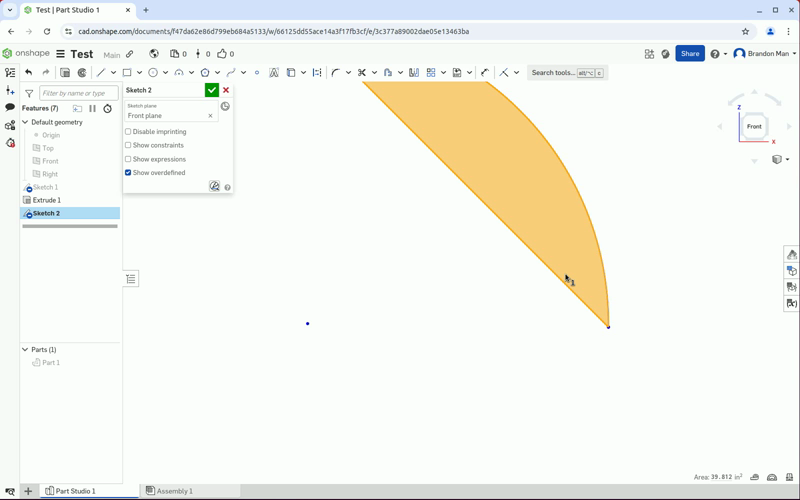
scroll(-6)
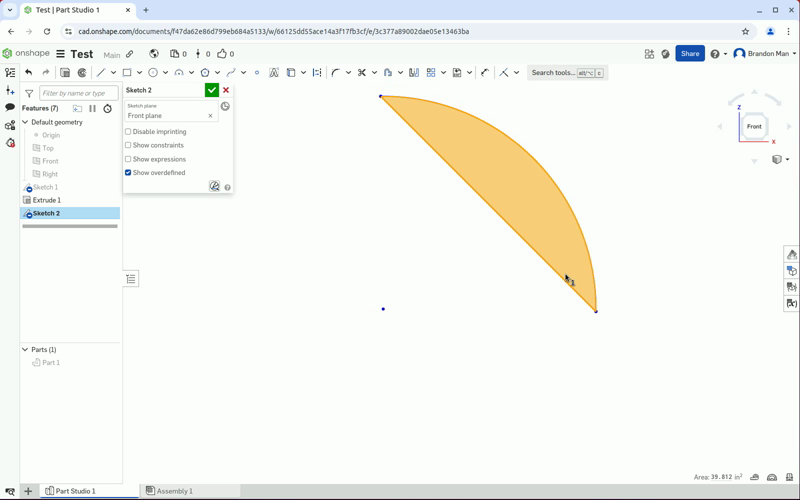
scroll(-6)
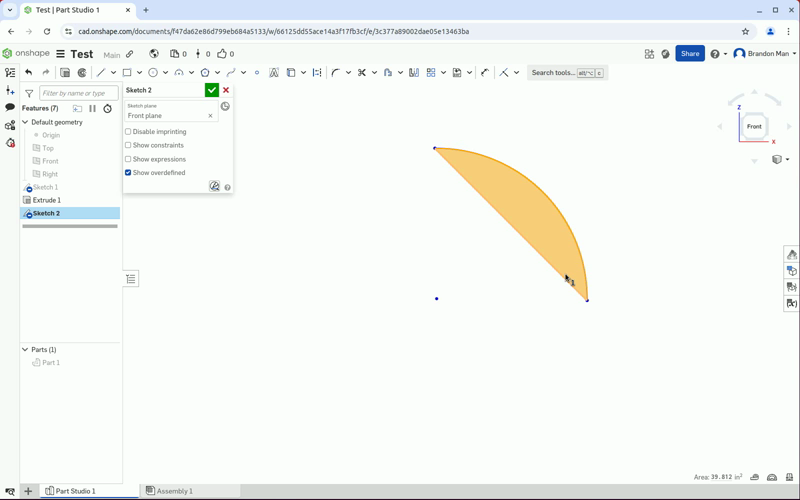
scroll(-6)
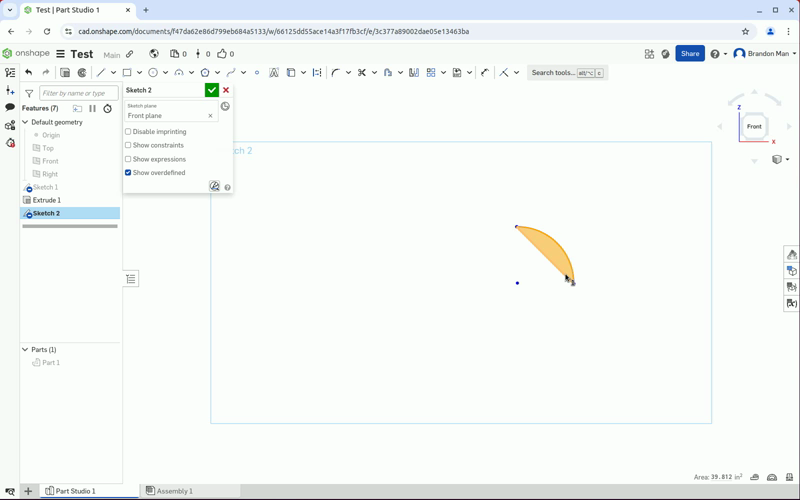
mouse_move(73, 352)
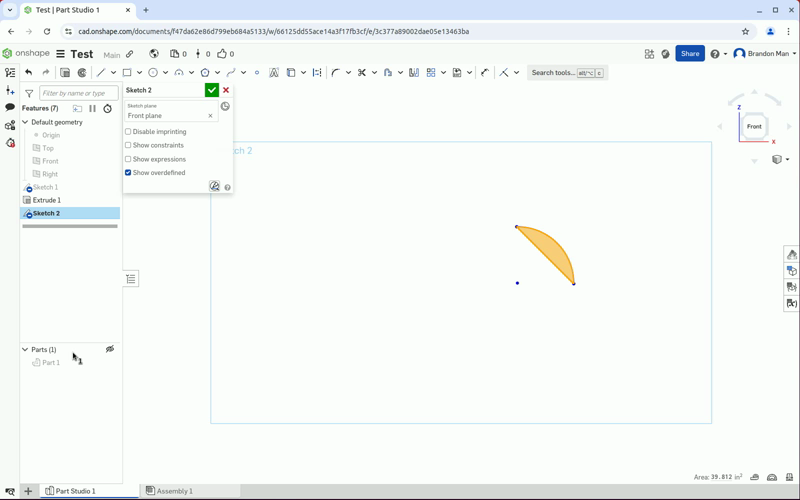
key(shift+y)
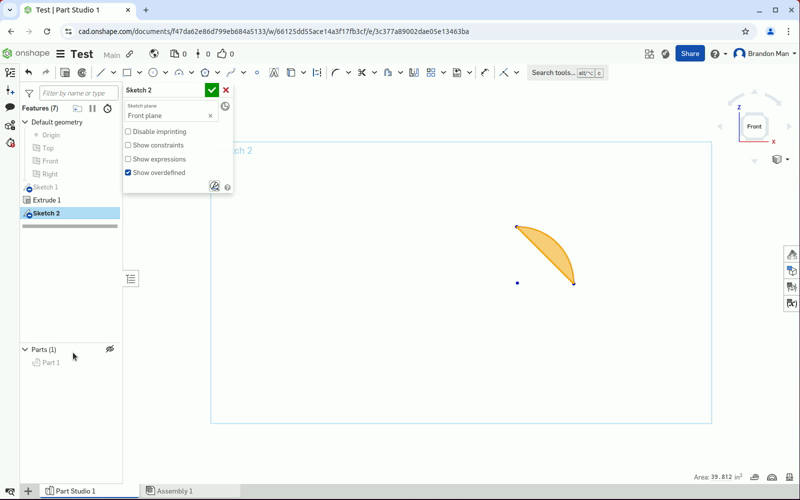
key(shift+e)
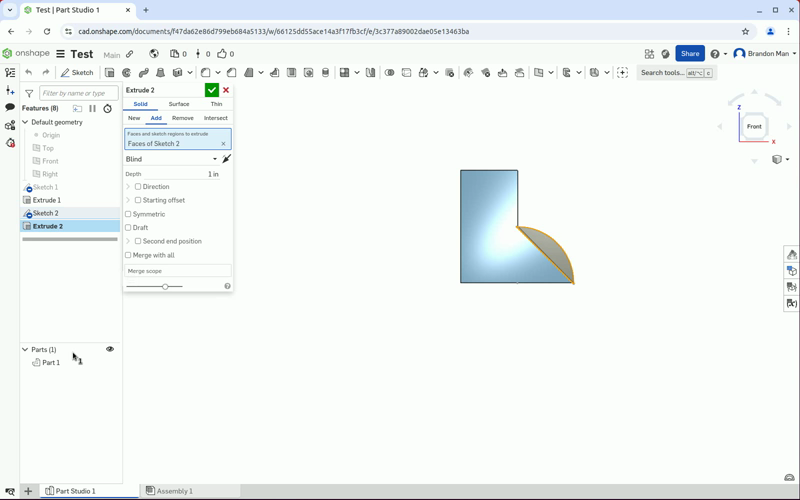
mouse_move(143, 106)
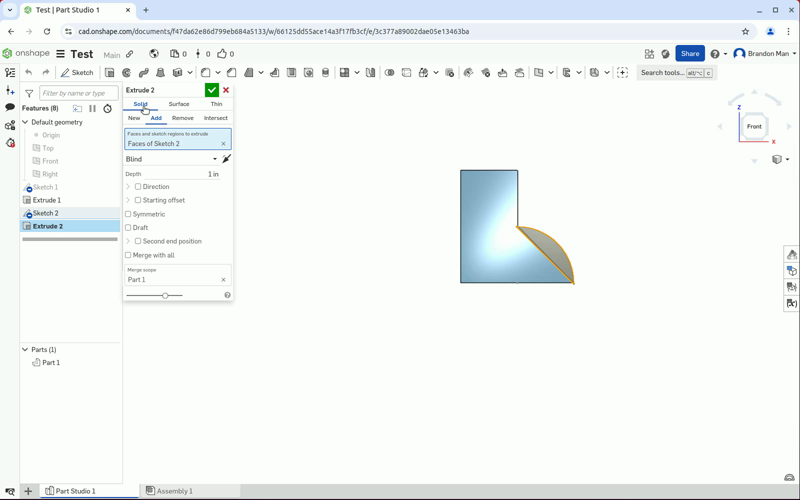
click(143, 106)
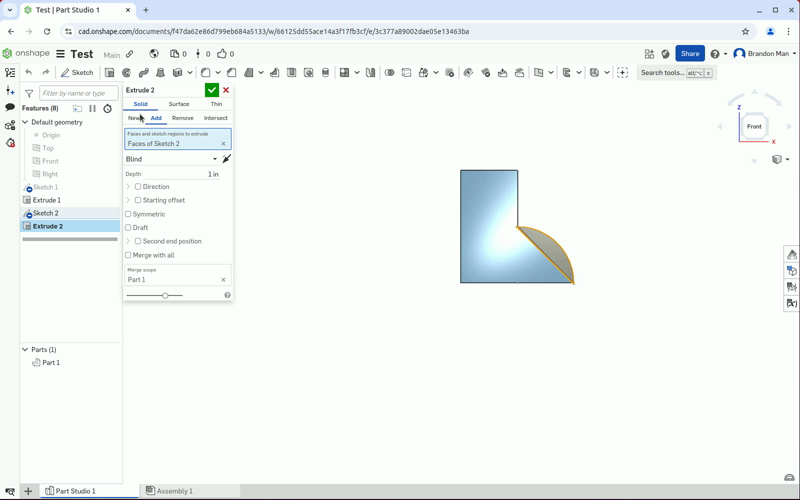
mouse_move(137, 120)
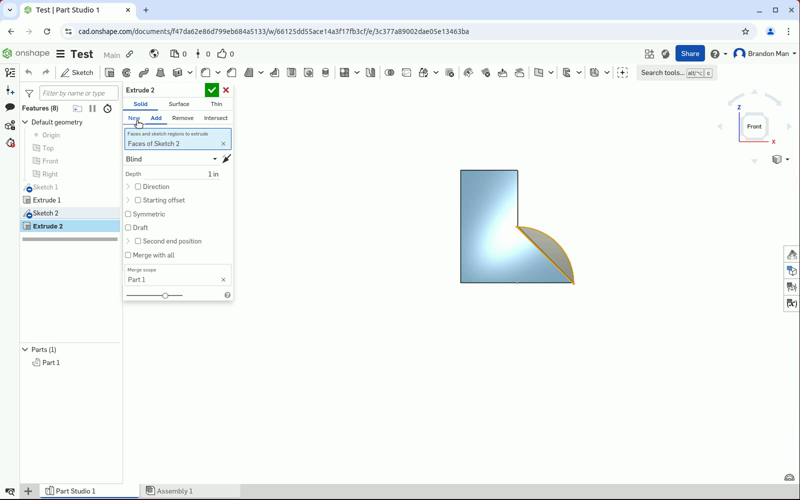
click(137, 120)
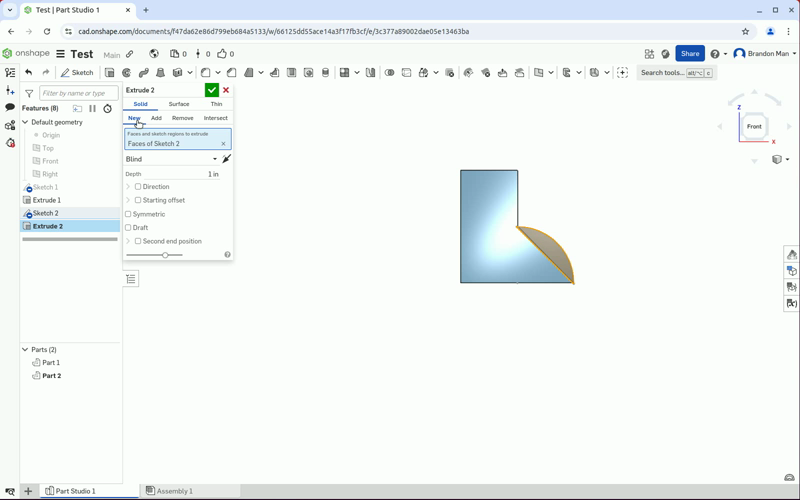
key(tab, 4)
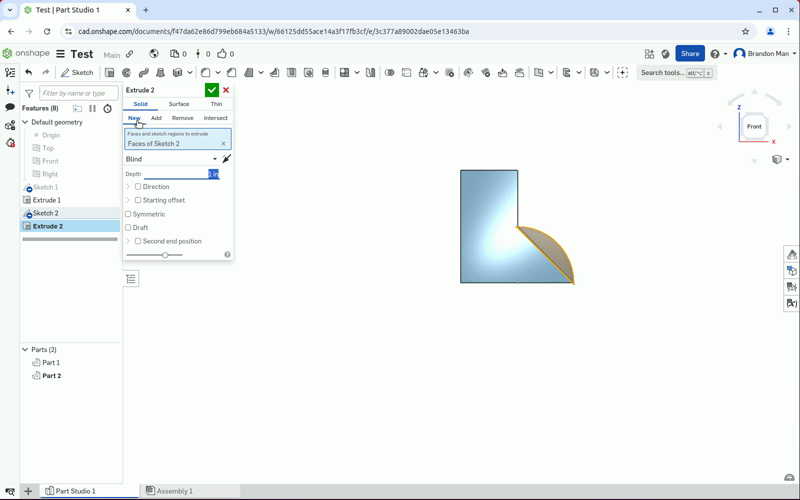
text(23.108)
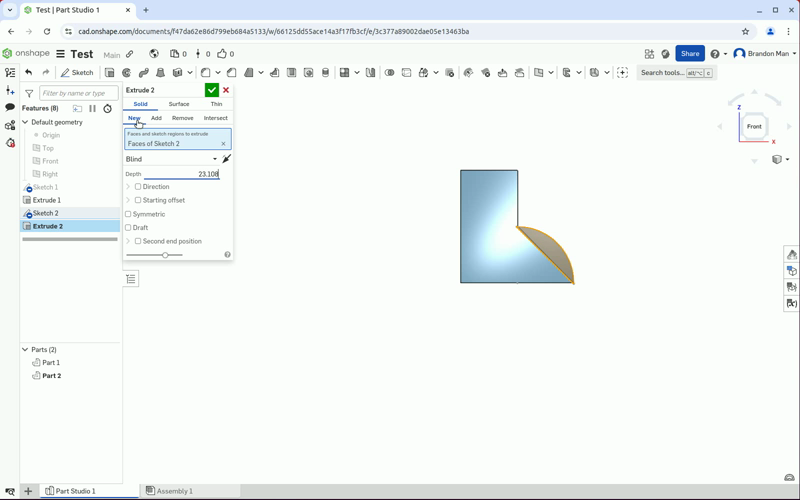
key(enter)
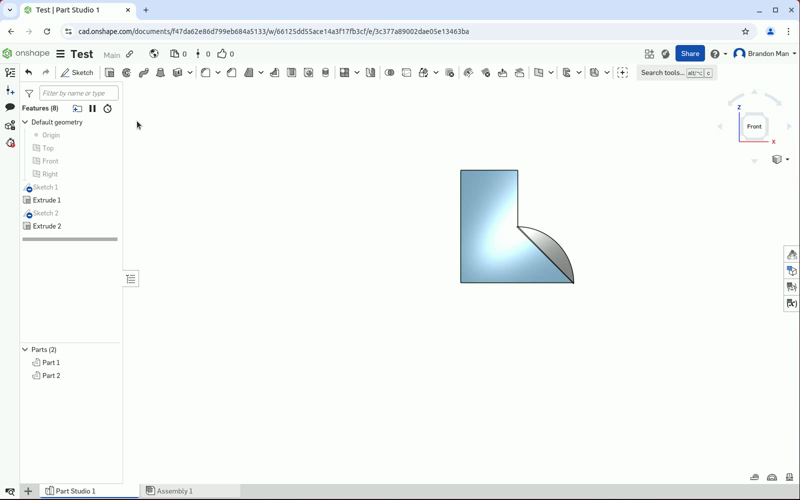
key(shift+h)
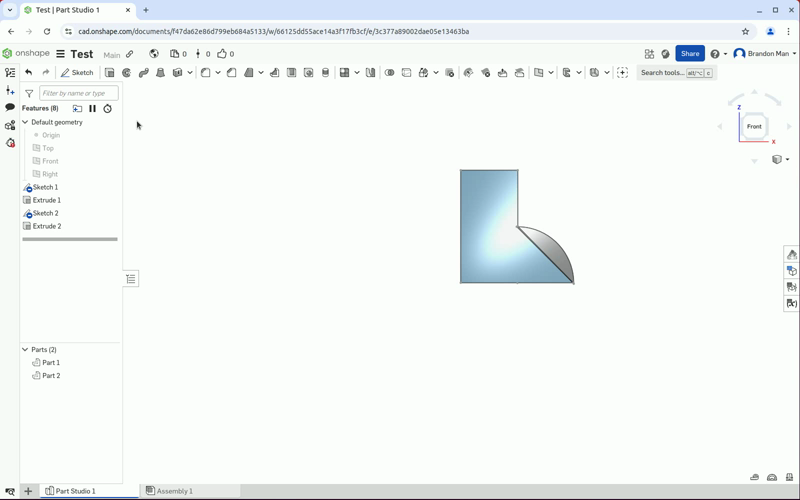
key(shift+h)
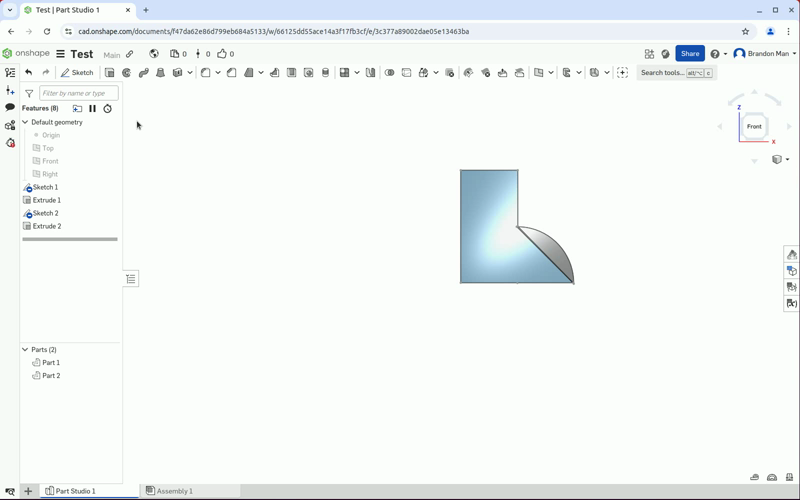
key(shift+7)
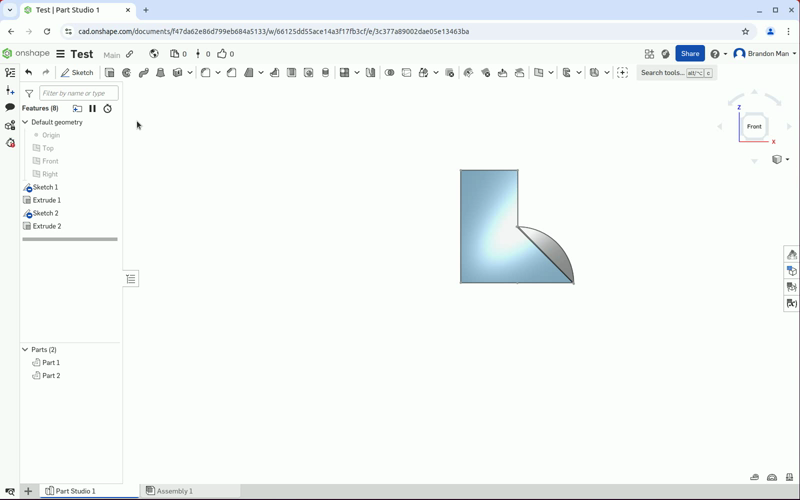
key(left, 2)
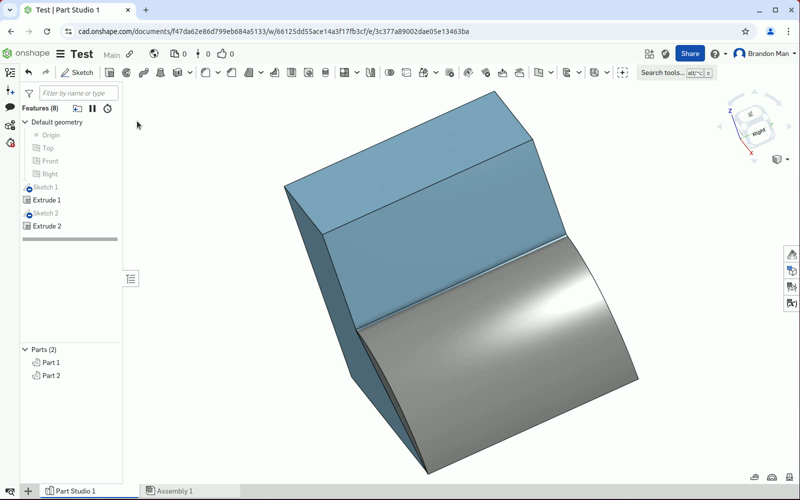
key(down, 2)
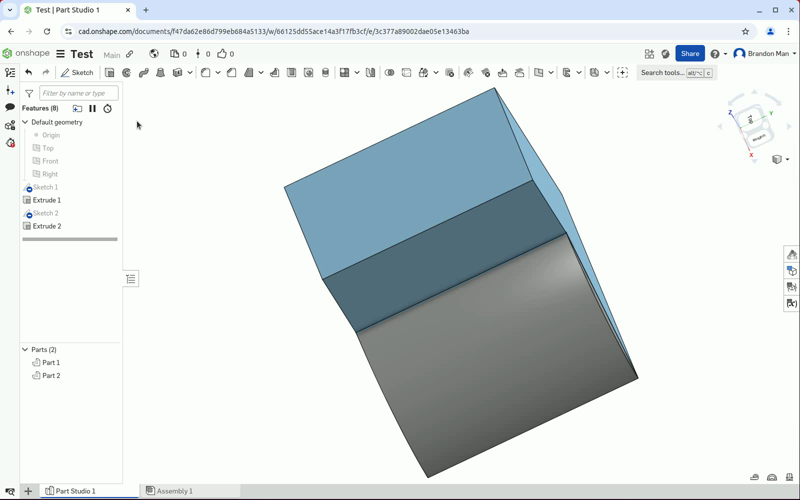
key(up, 2)
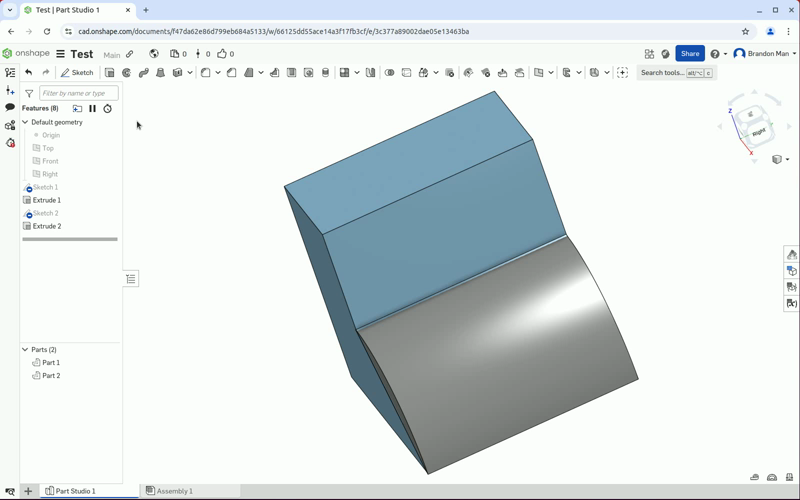
key(right, 2)
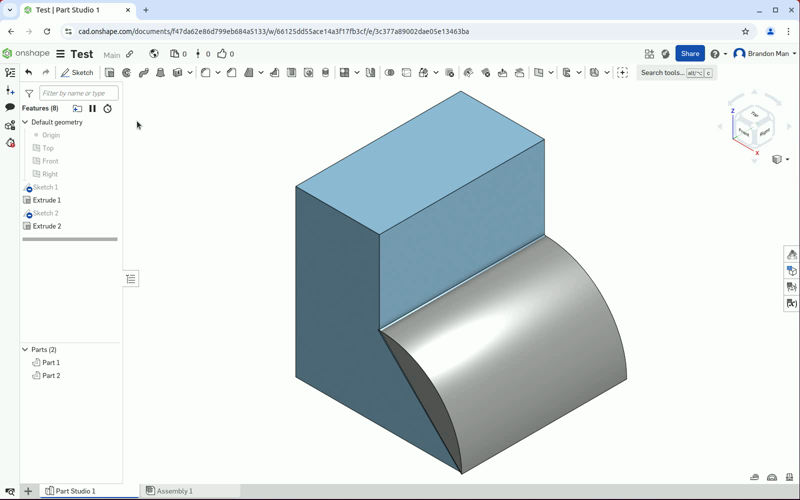
mouse_move(73, 189)
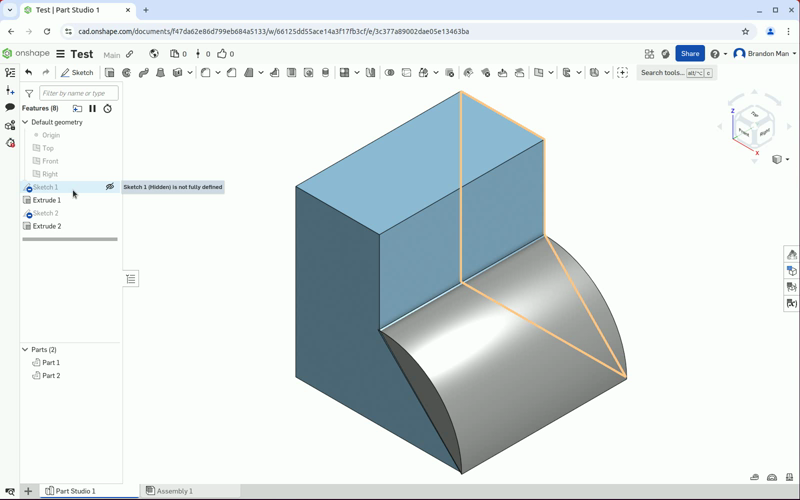
click(73, 189)